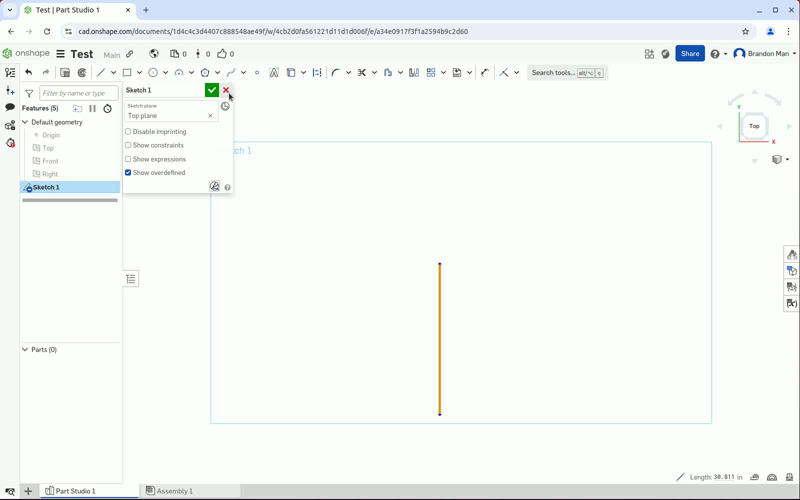
key(shift+h)
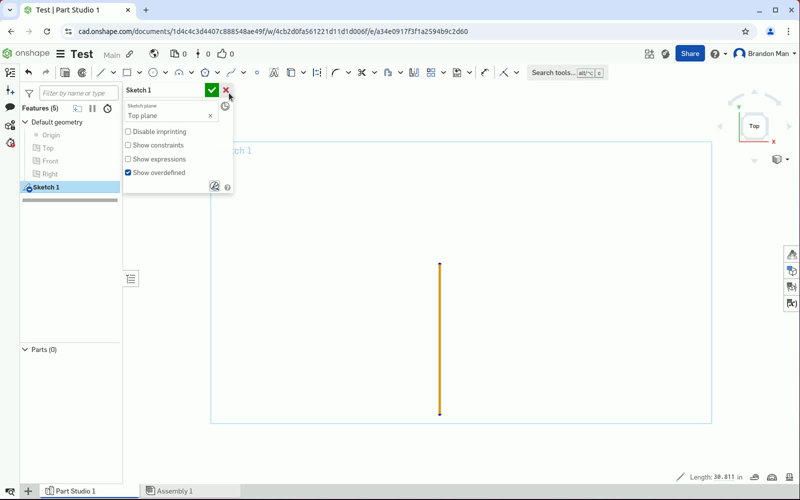
key(shift+s)
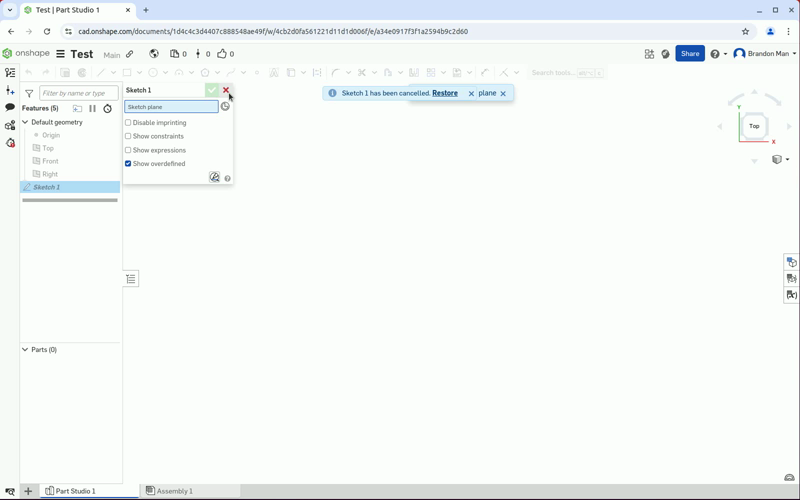
mouse_move(73, 150)
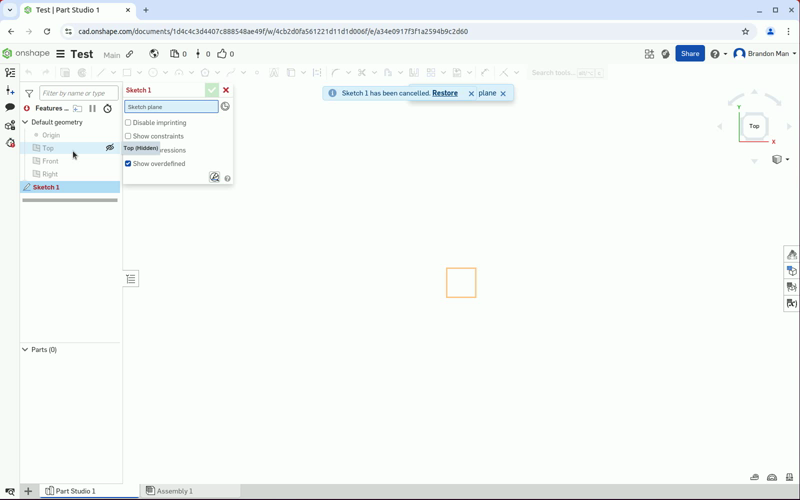
click(73, 150)
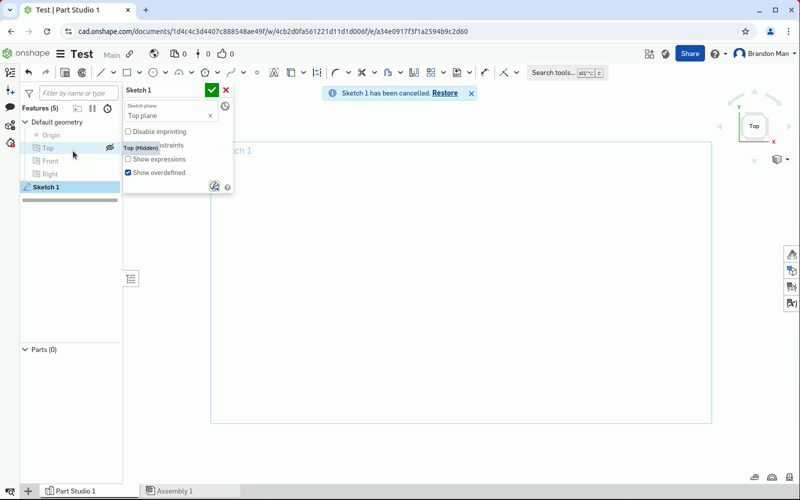
mouse_move(73, 352)
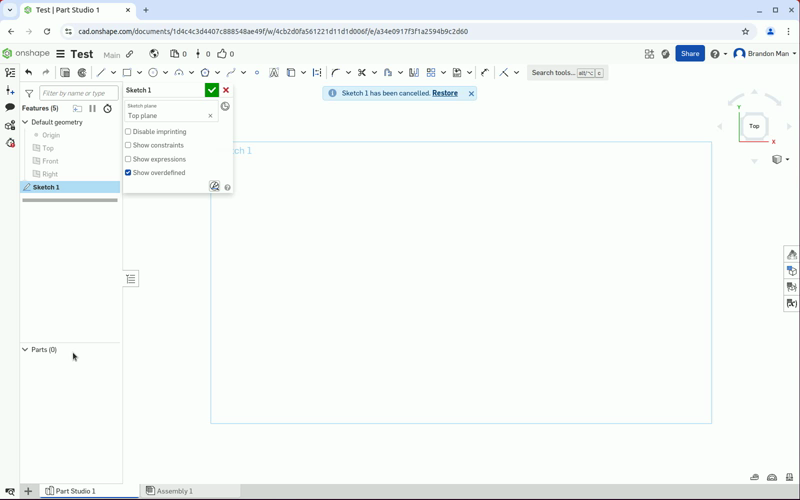
key(y)
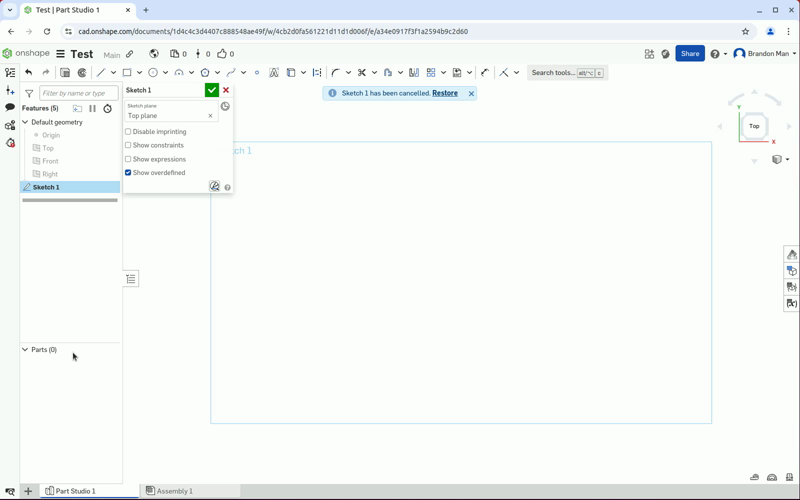
key(c)
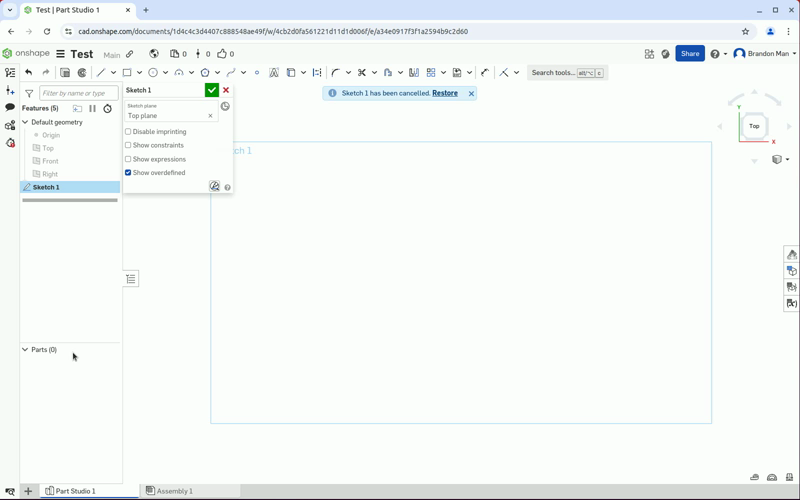
key_down(shift)
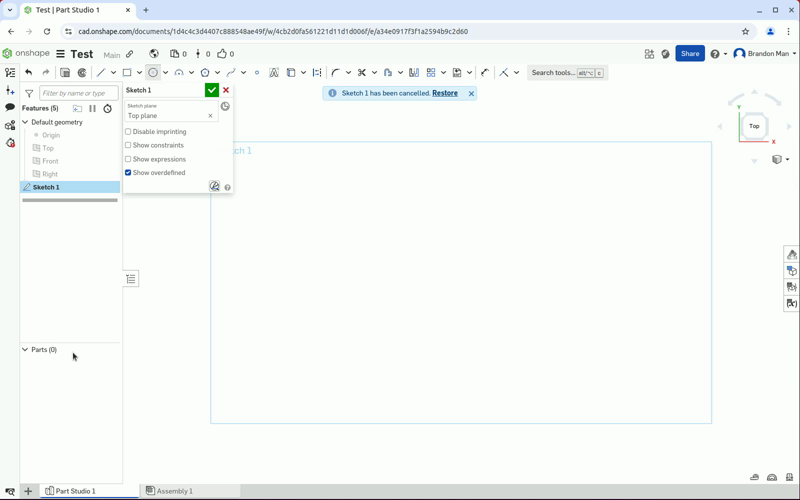
mouse_move(461, 282)
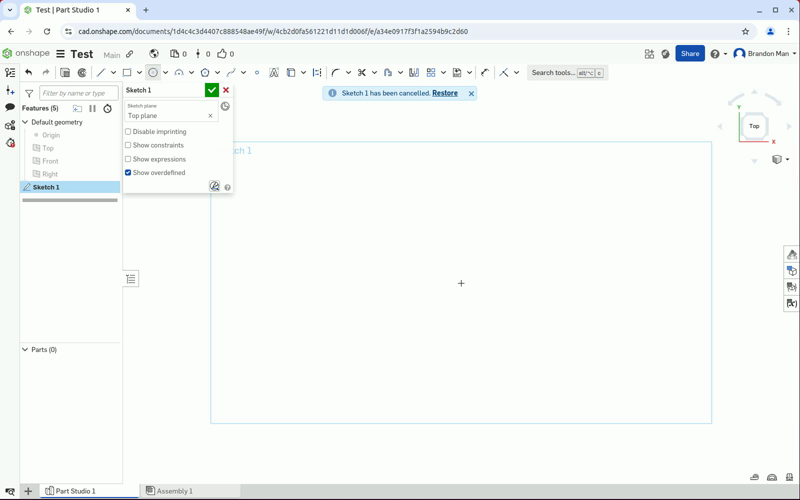
click(461, 282)
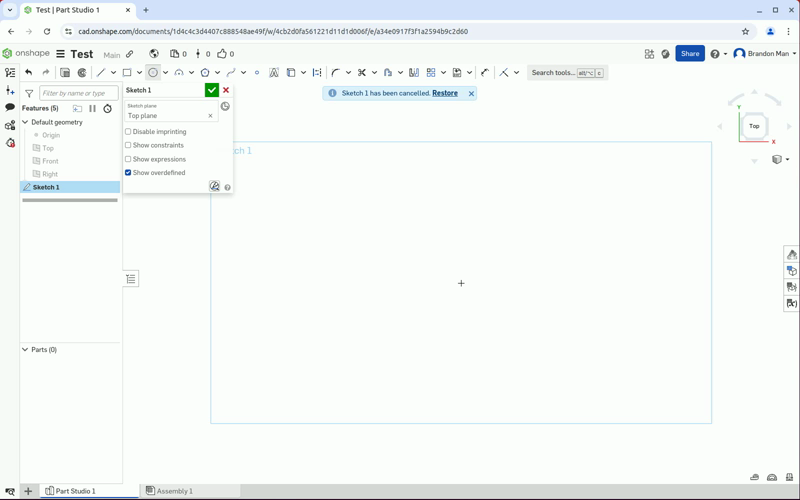
key_up(shift)
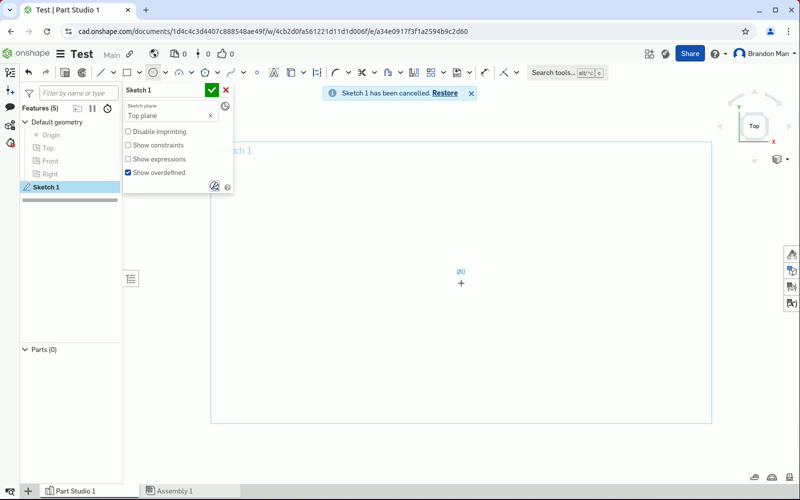
mouse_move(463, 282)
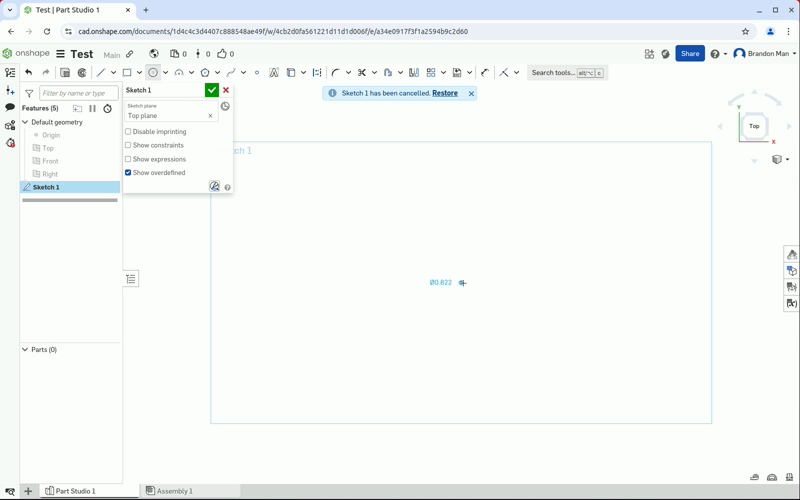
scroll(6)
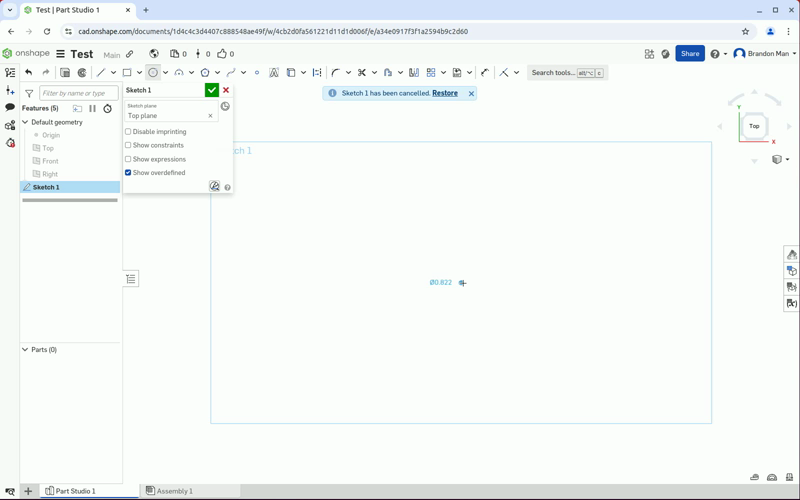
scroll(6)
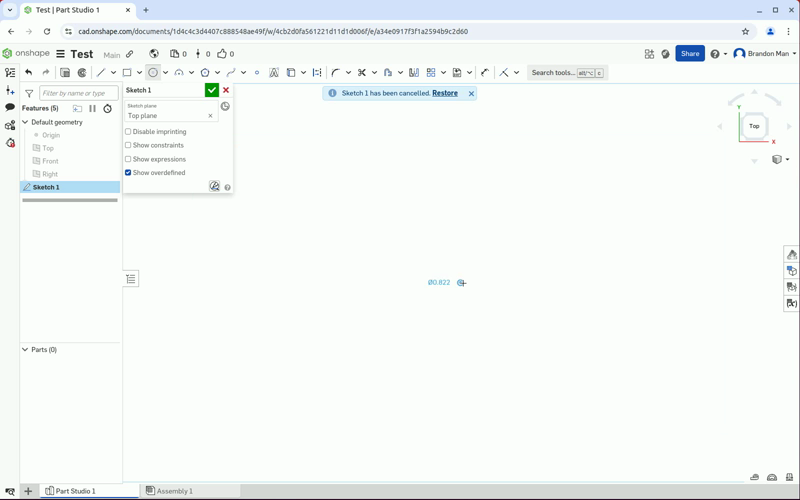
scroll(6)
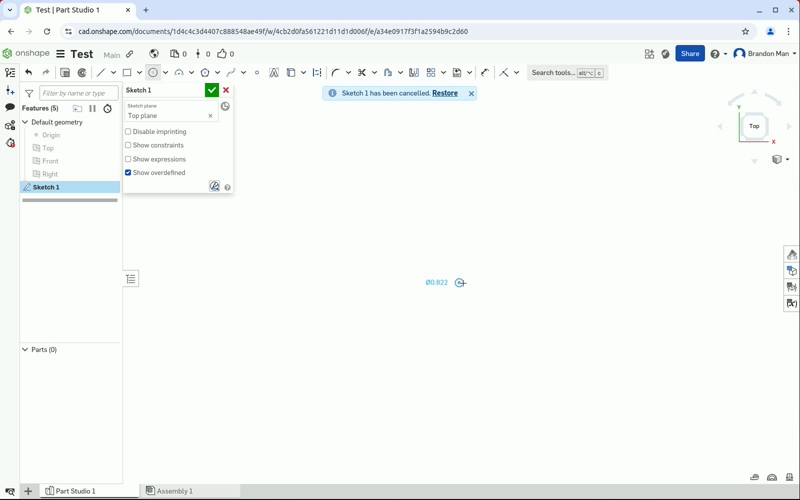
scroll(6)
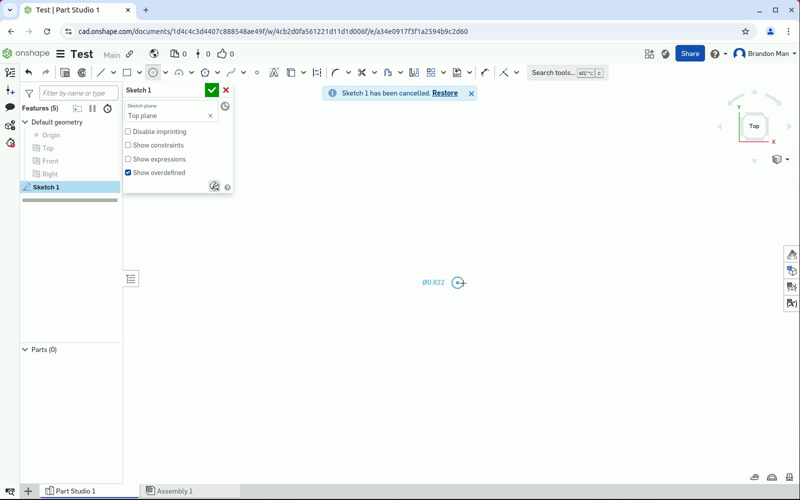
scroll(6)
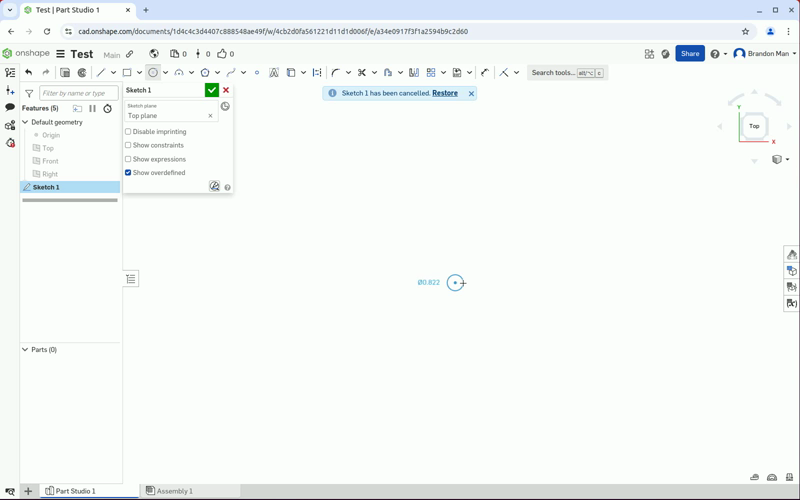
scroll(6)
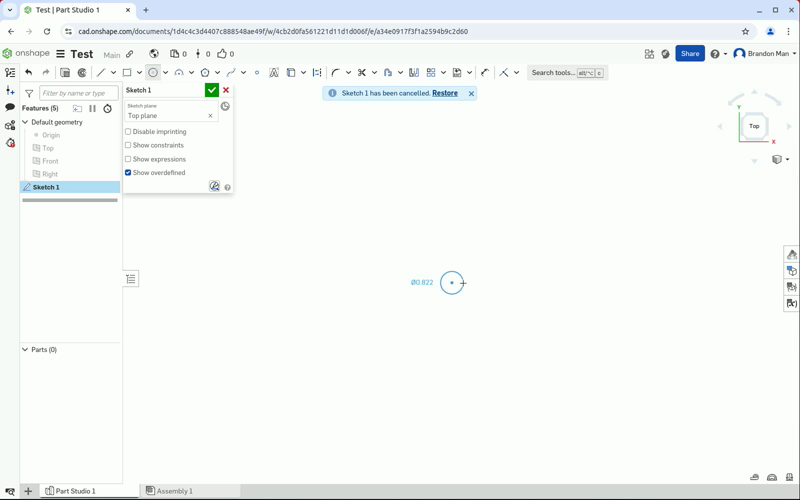
scroll(6)
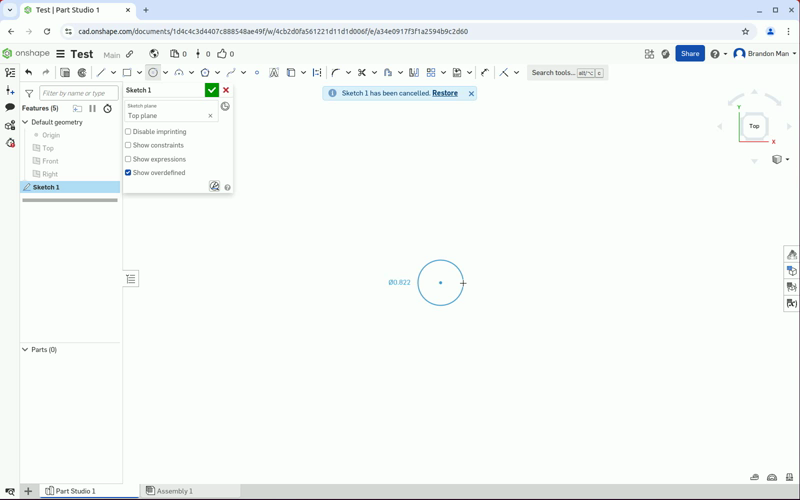
click(463, 282)
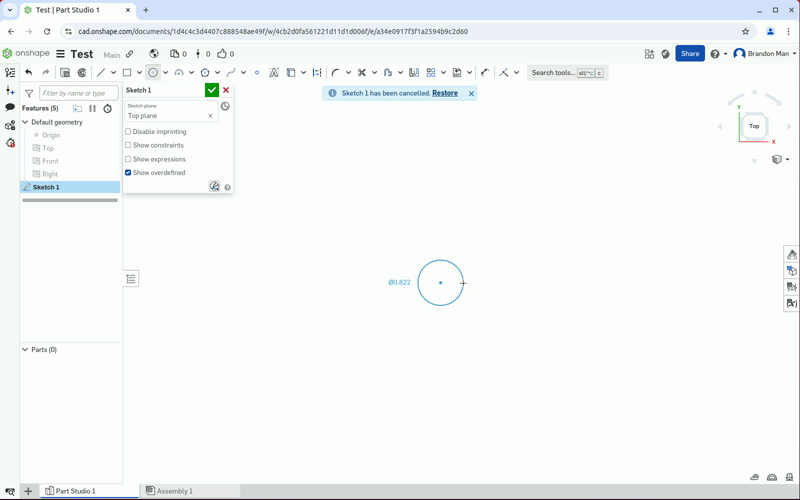
scroll(-6)
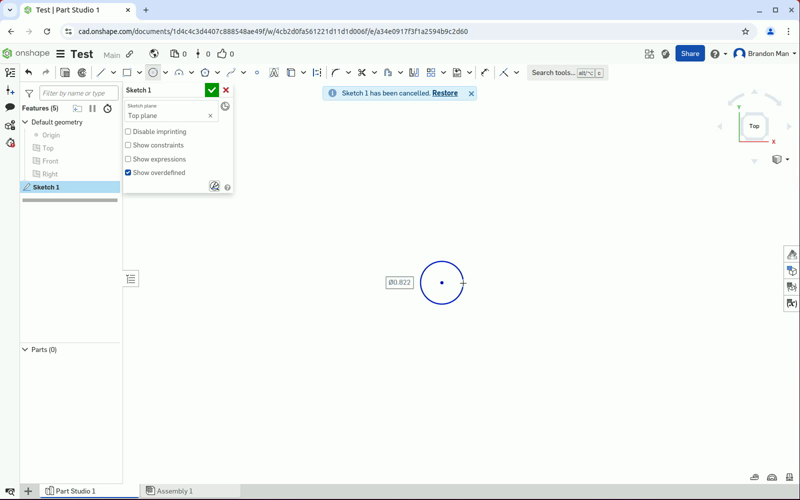
scroll(-6)
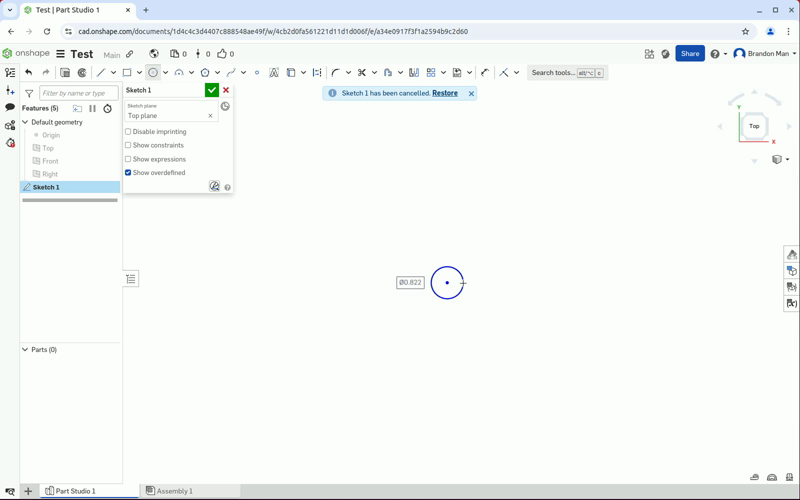
scroll(-6)
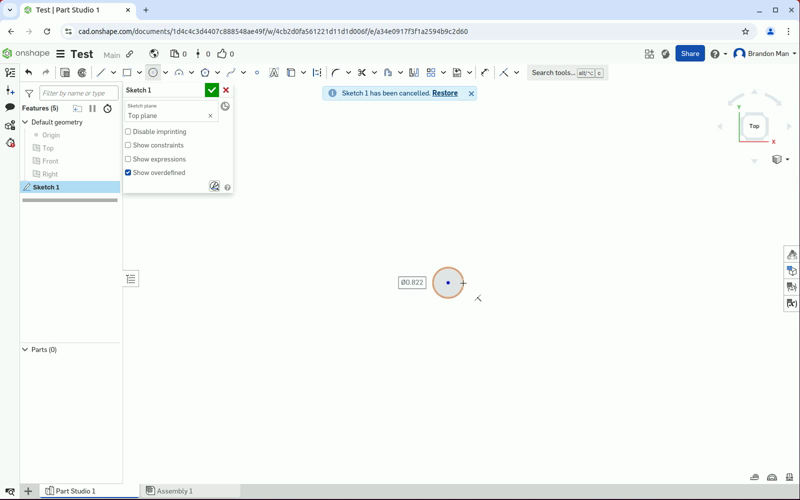
scroll(-6)
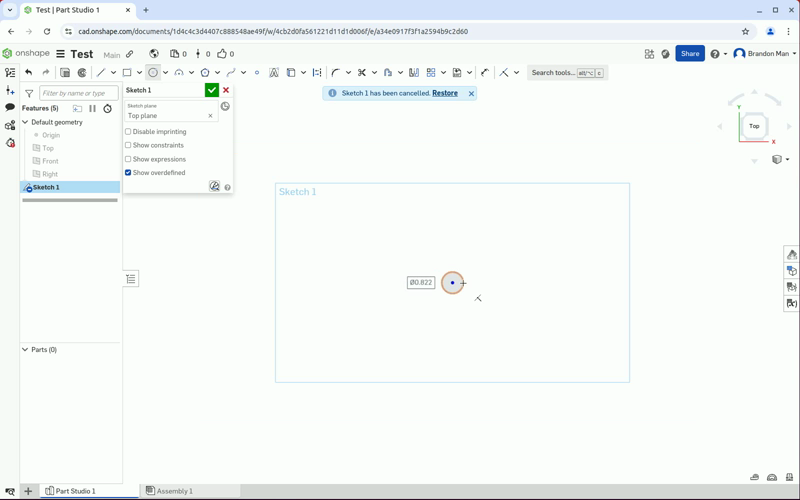
scroll(-6)
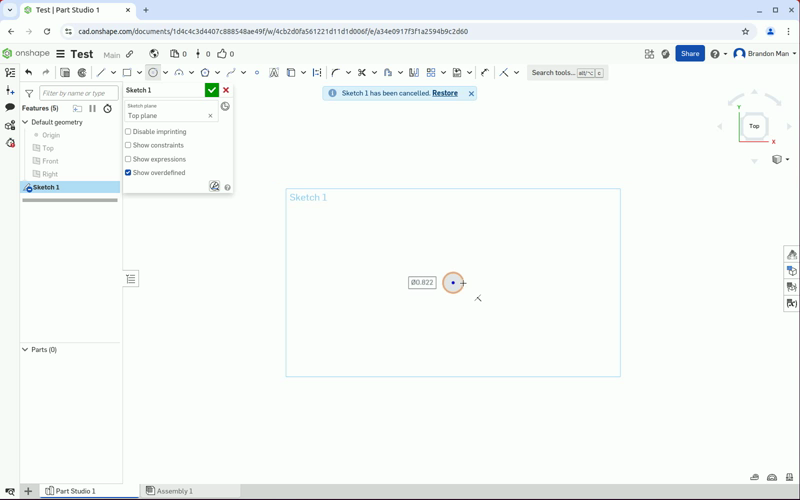
scroll(-6)
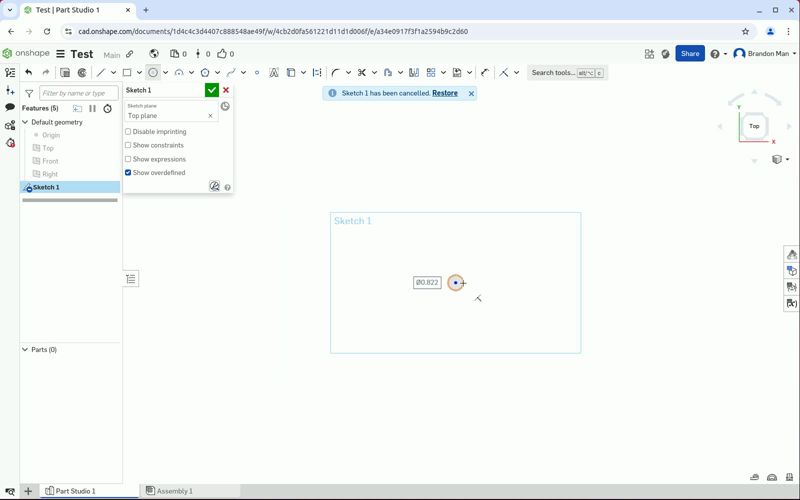
scroll(-6)
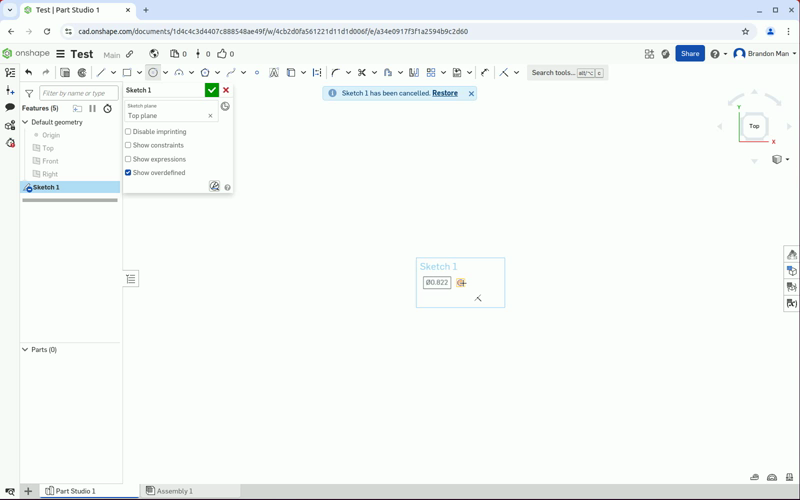
key(esc)
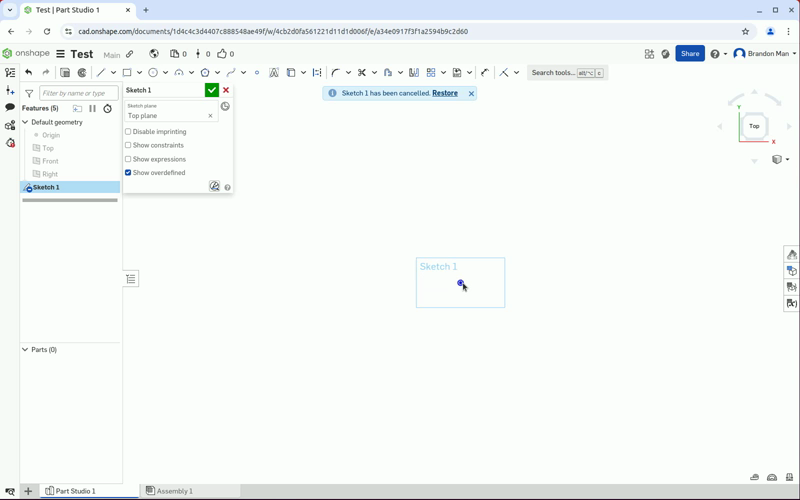
mouse_move(460, 281)
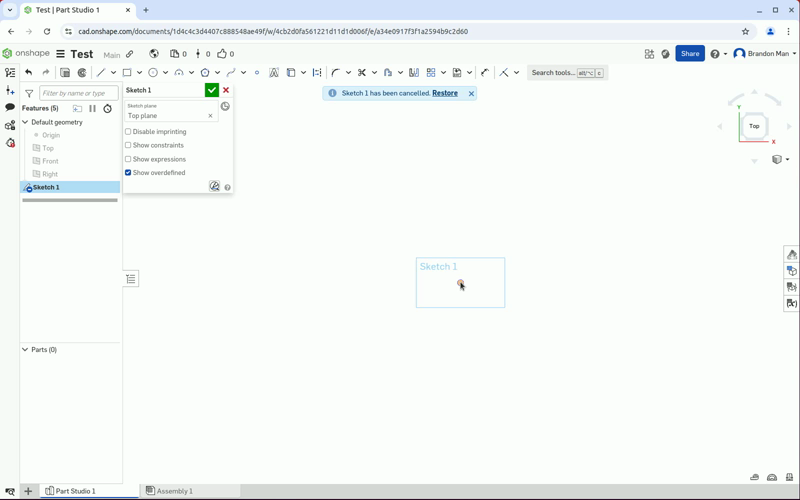
scroll(6)
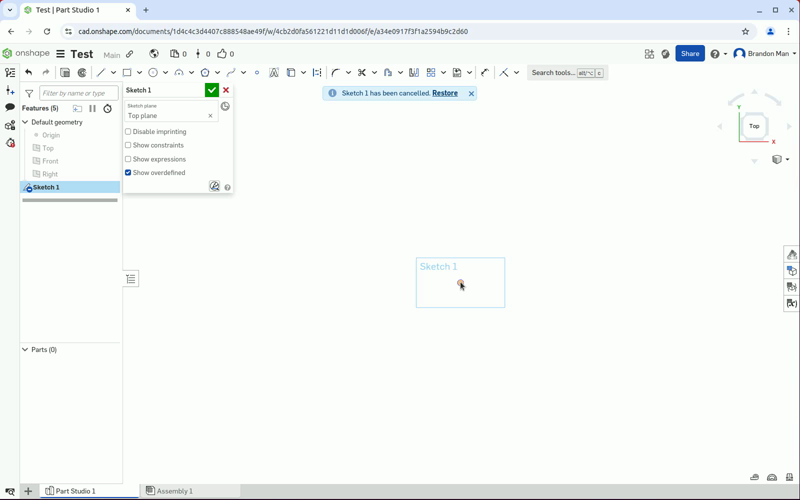
scroll(6)
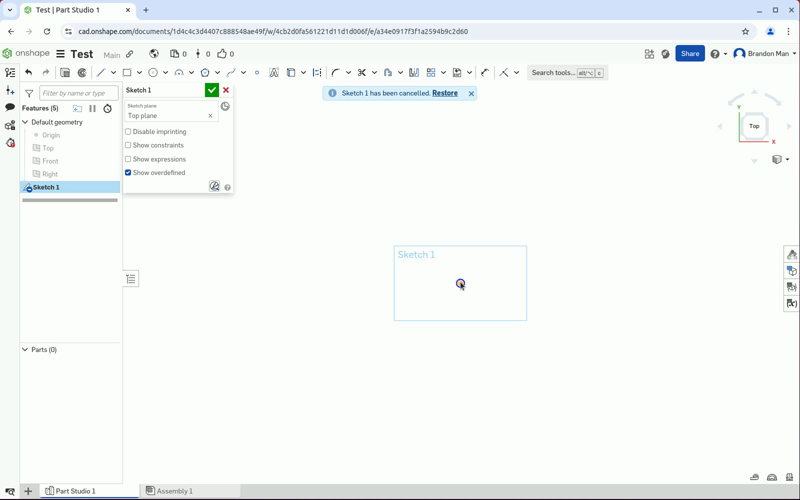
scroll(6)
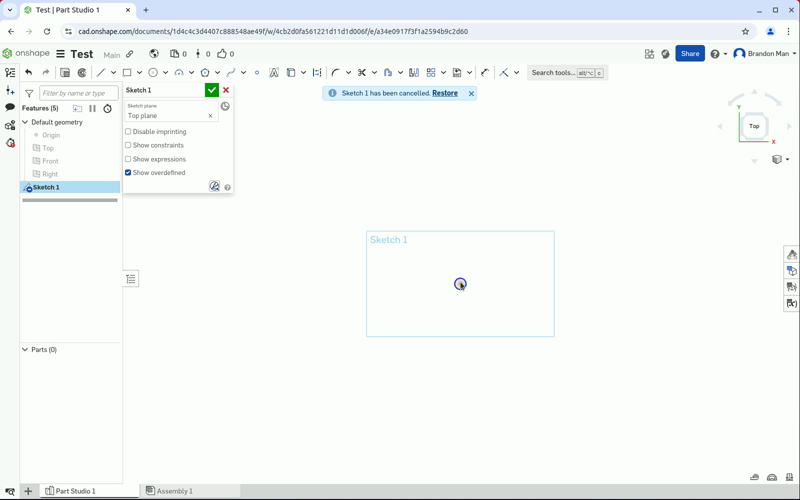
scroll(6)
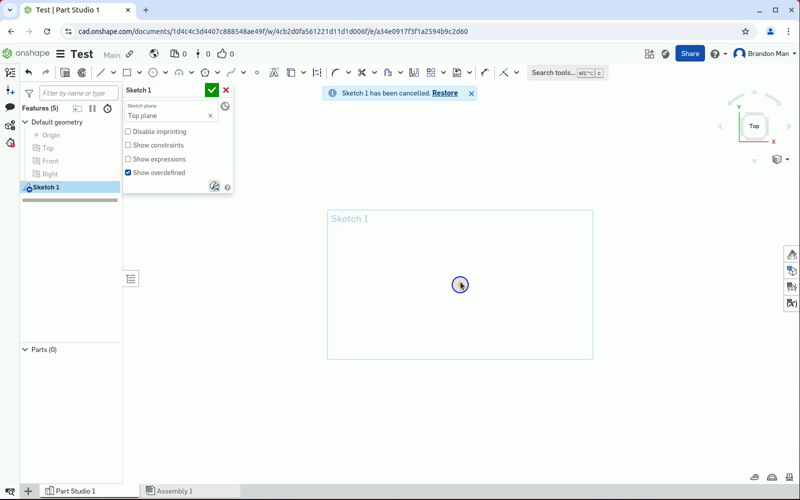
scroll(6)
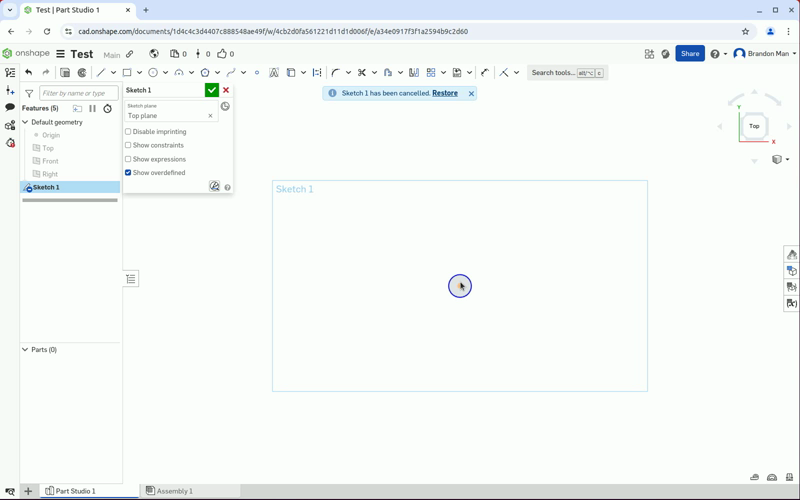
scroll(6)
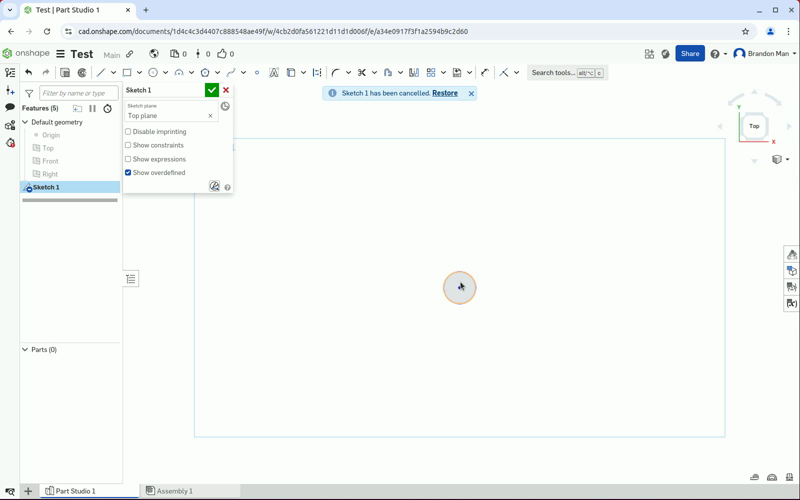
scroll(6)
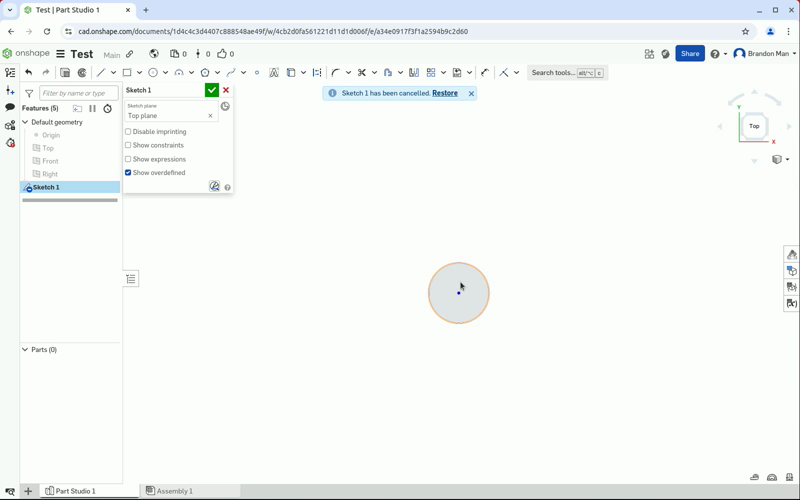
click(460, 281)
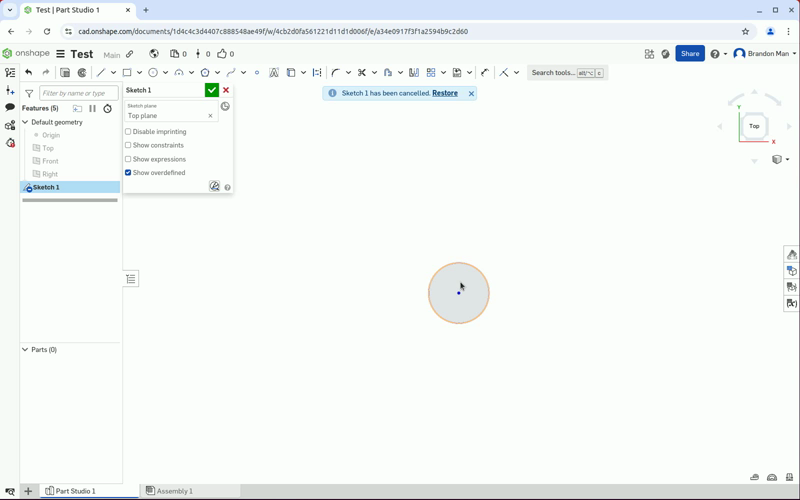
scroll(-6)
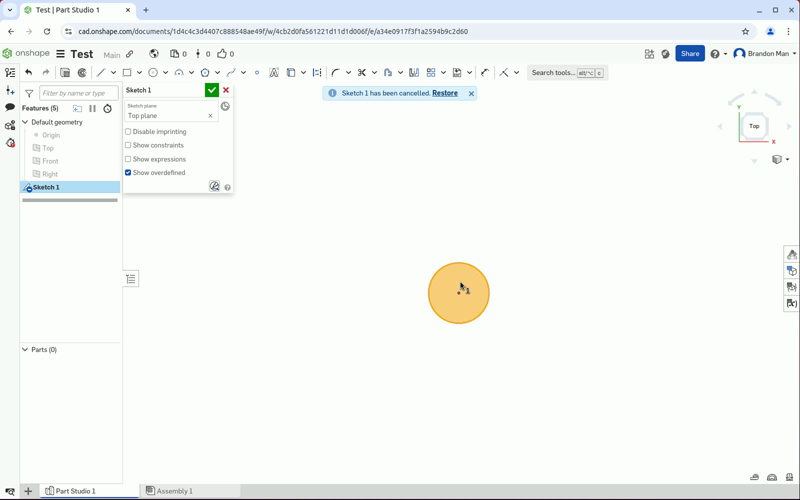
scroll(-6)
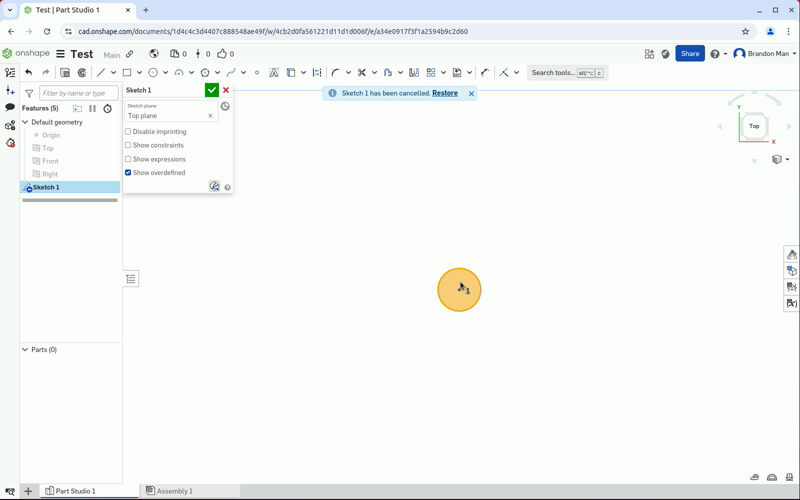
scroll(-6)
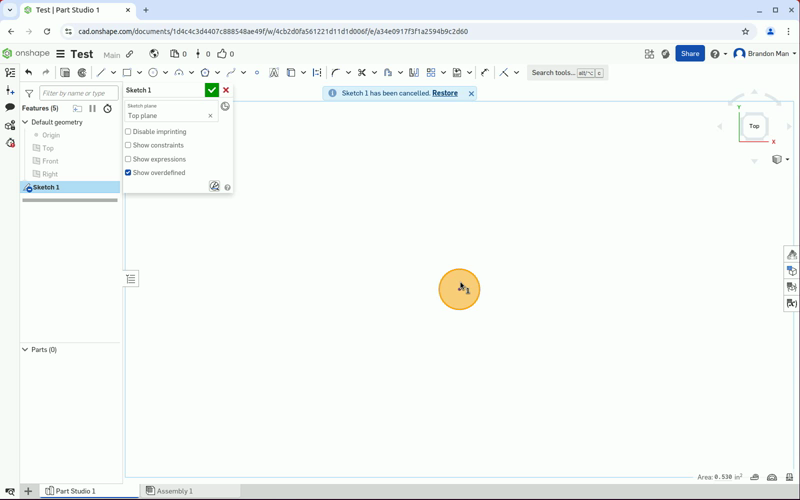
scroll(-6)
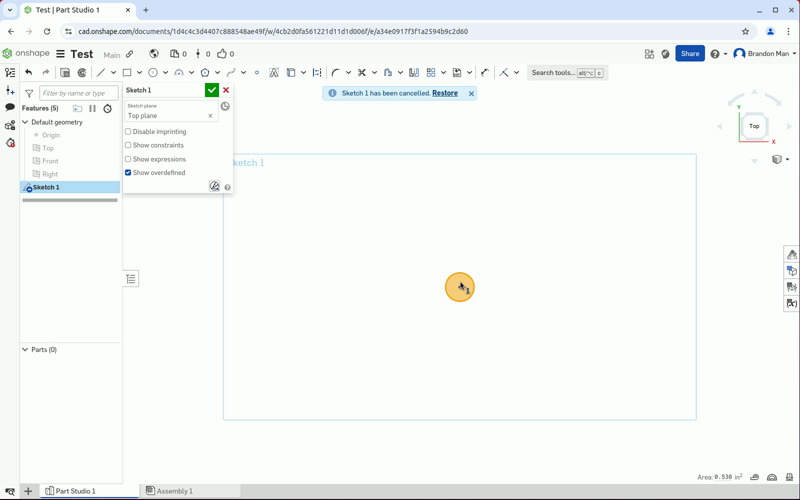
scroll(-6)
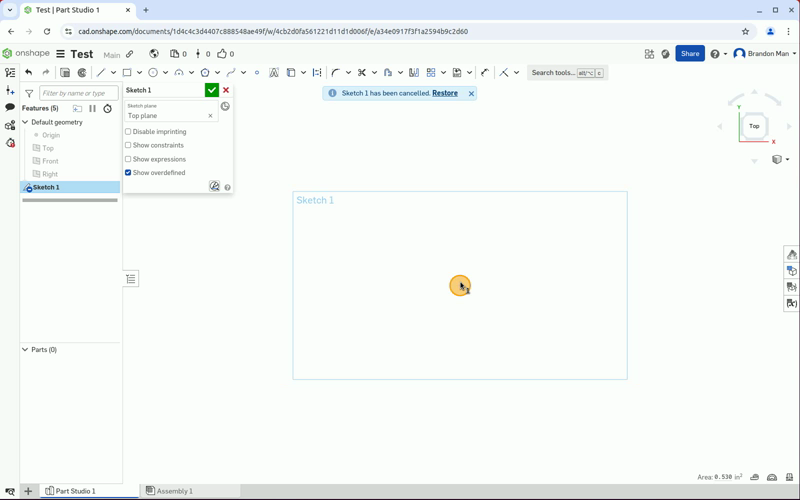
scroll(-6)
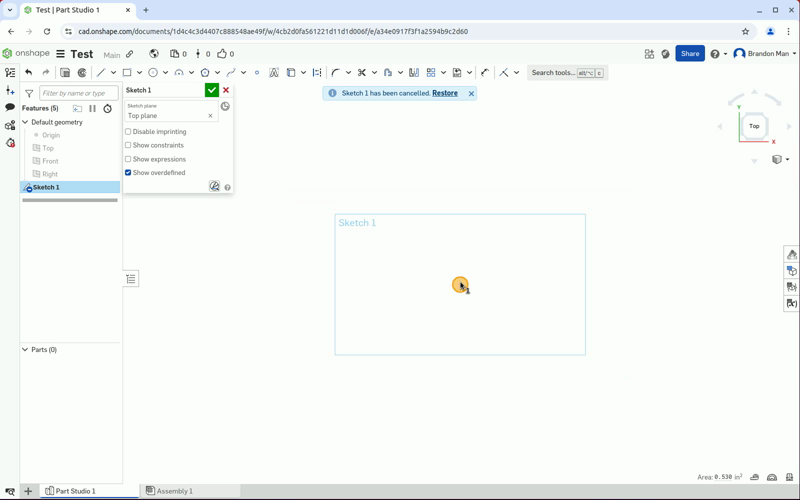
scroll(-6)
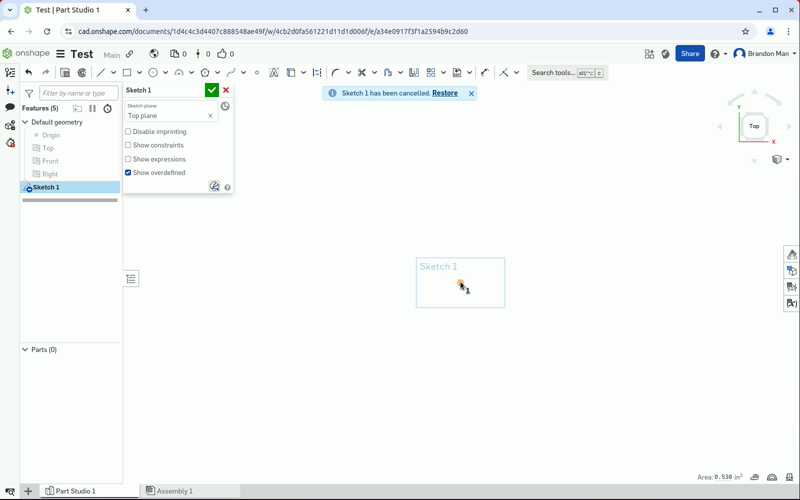
mouse_move(73, 352)
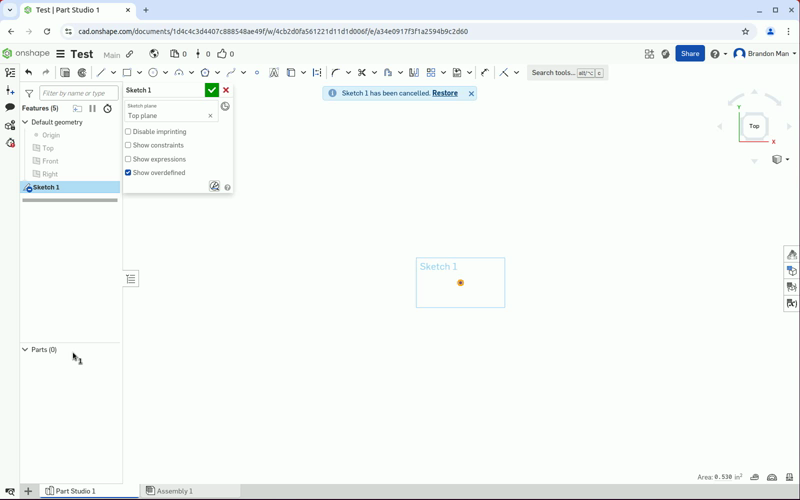
key(shift+y)
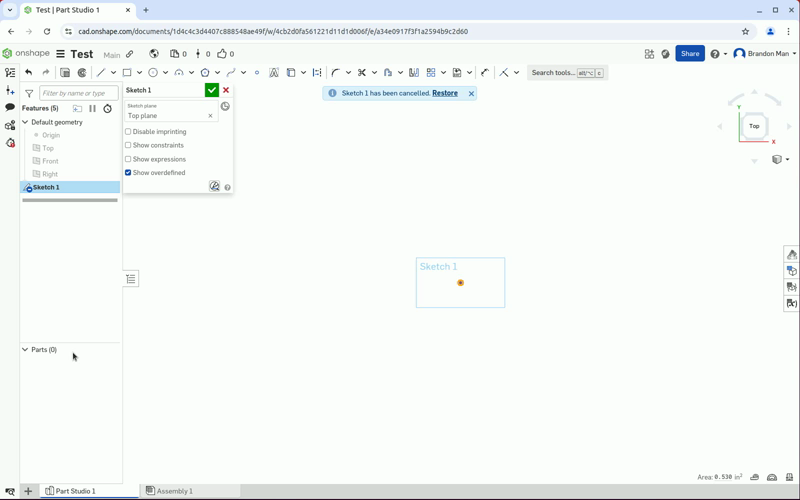
key(shift+e)
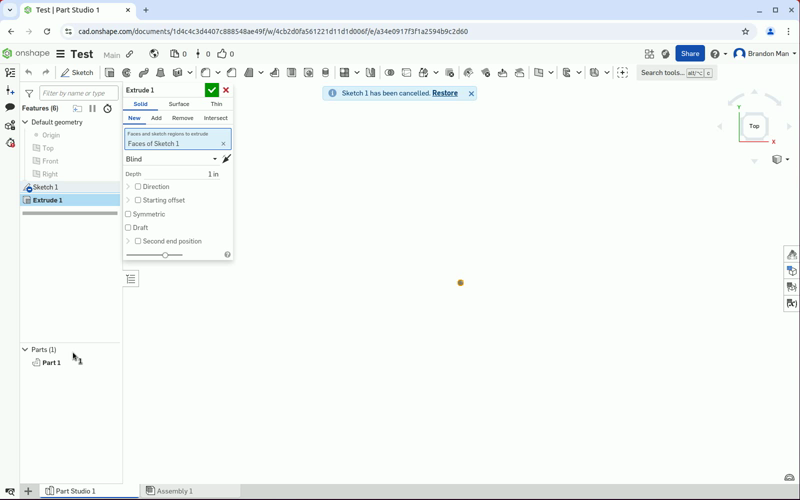
mouse_move(143, 106)
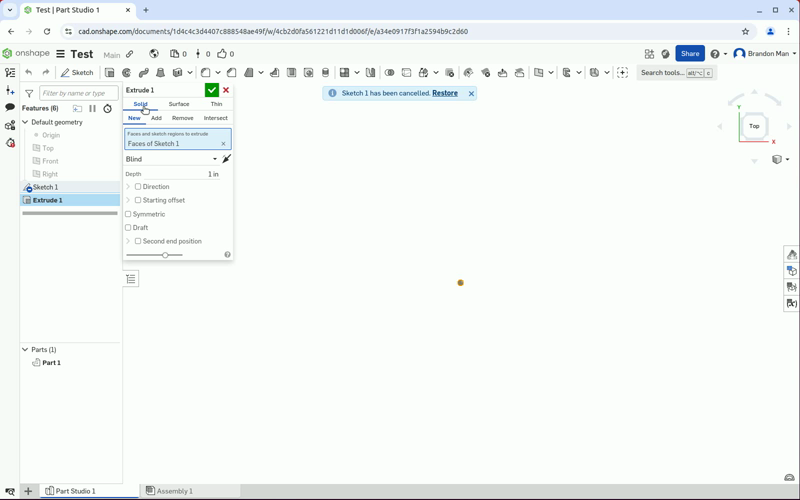
click(143, 106)
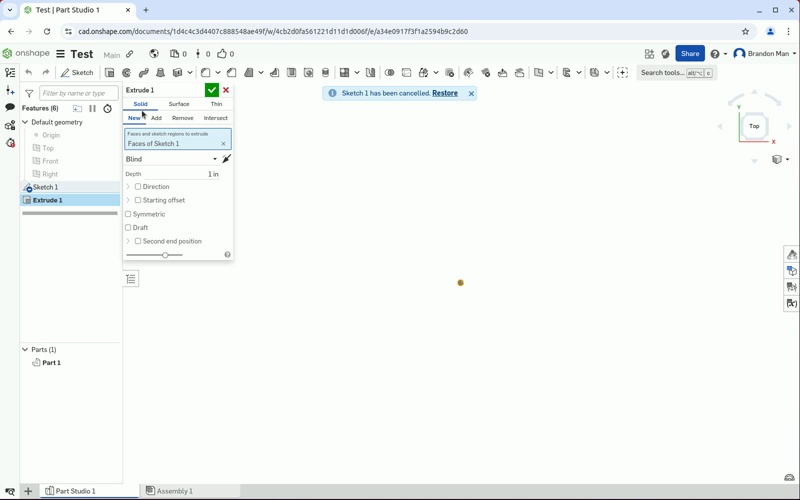
mouse_move(137, 120)
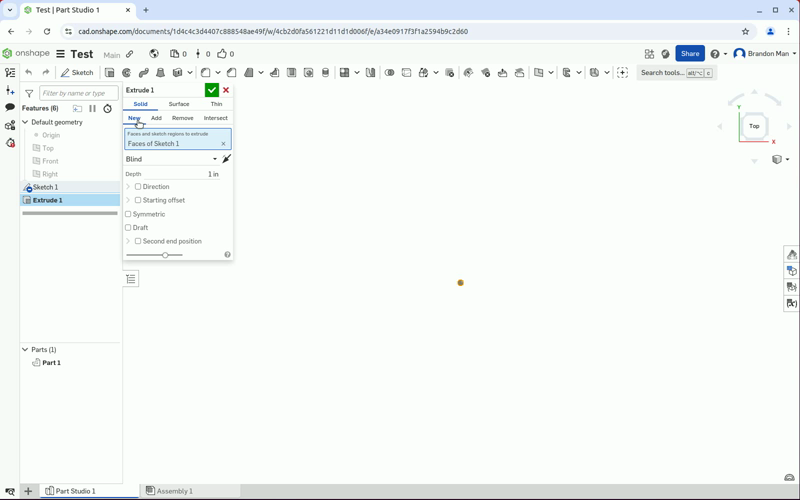
click(137, 120)
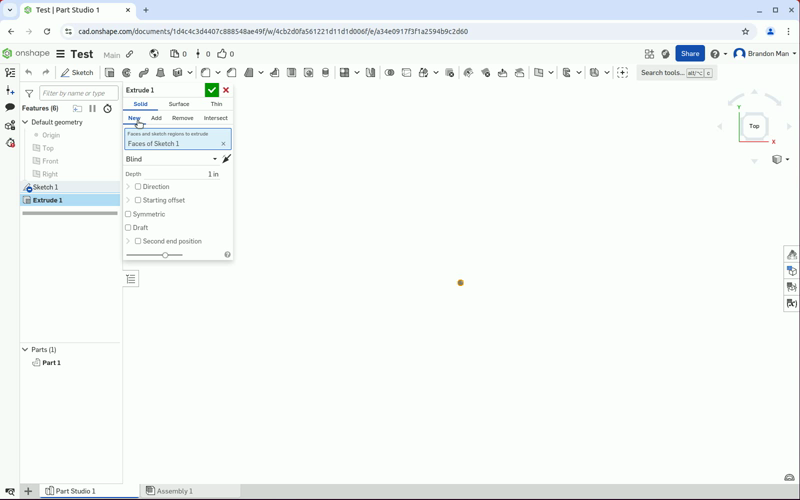
key(tab, 4)
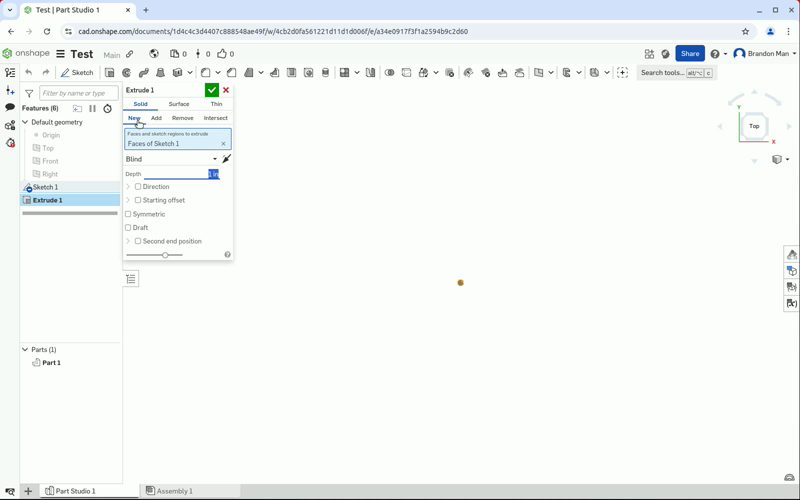
text(-19.979)
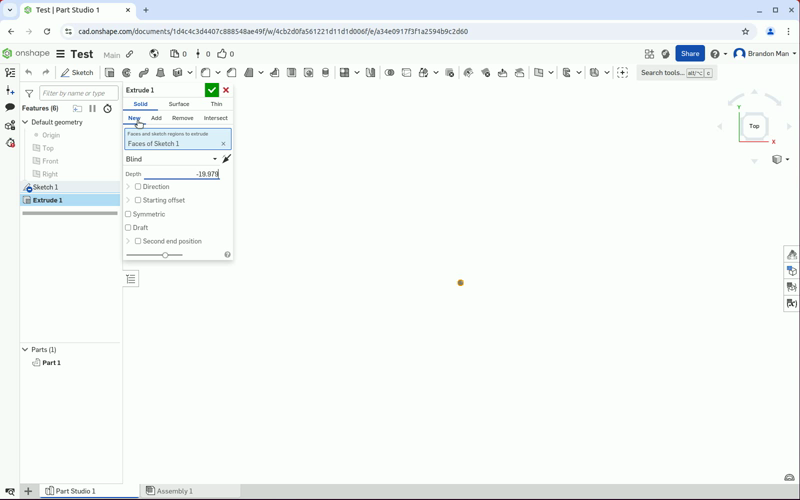
key(enter)
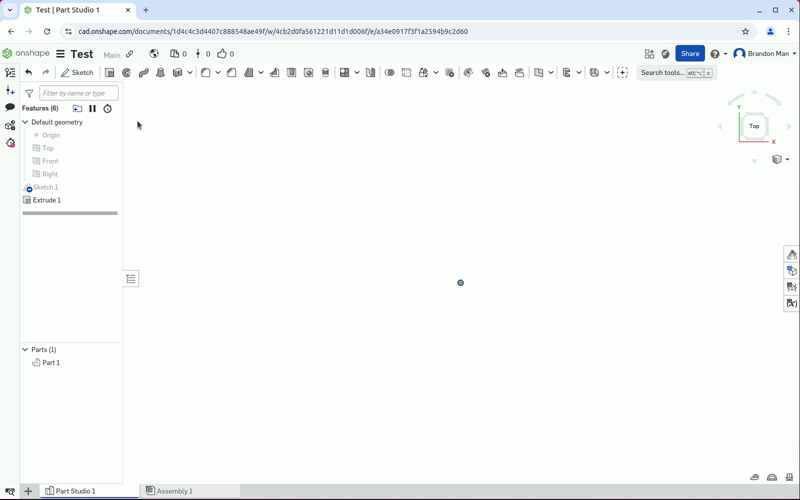
key(shift+h)
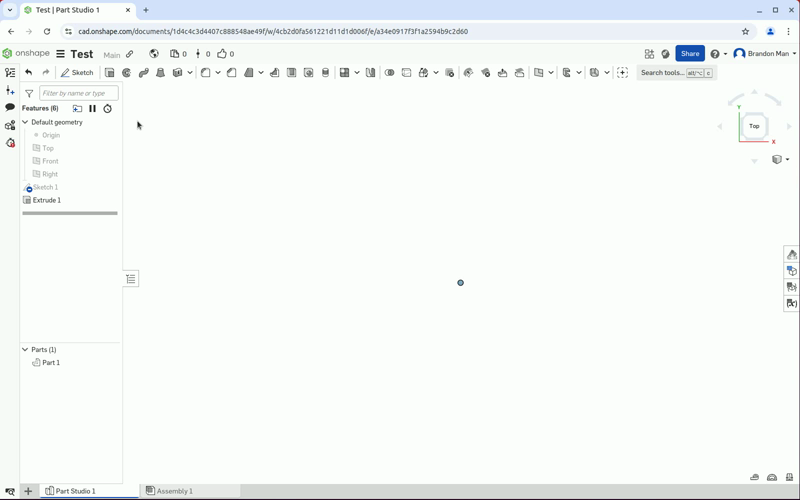
key(shift+h)
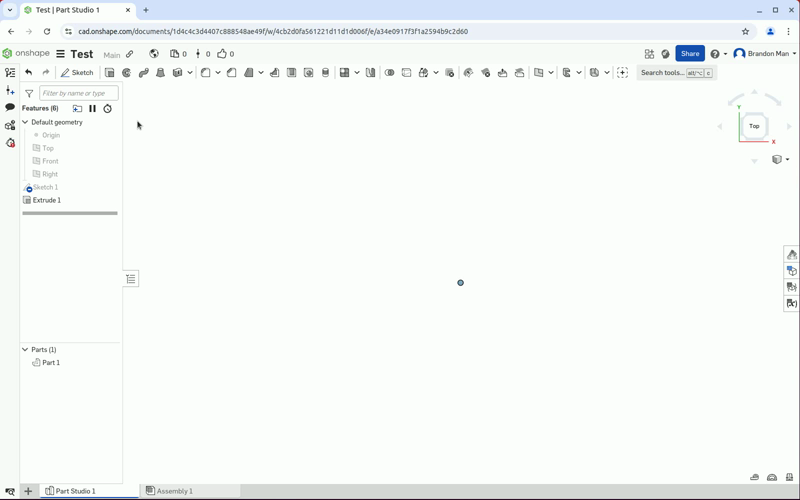
mouse_move(73, 189)
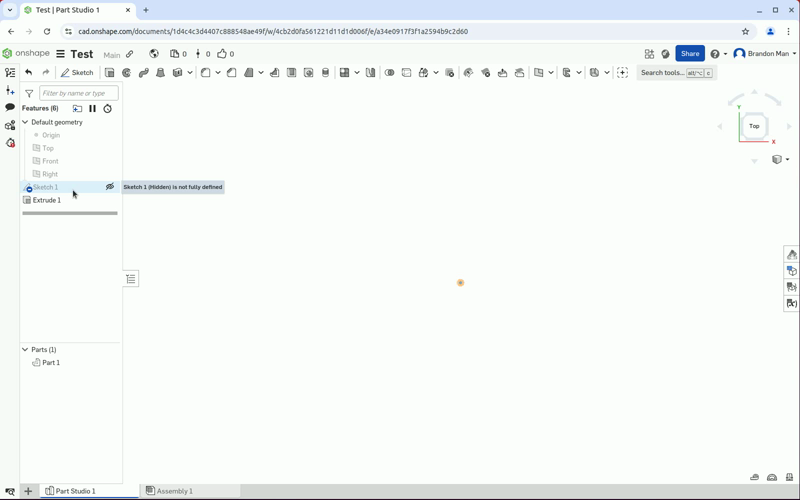
click(73, 189)
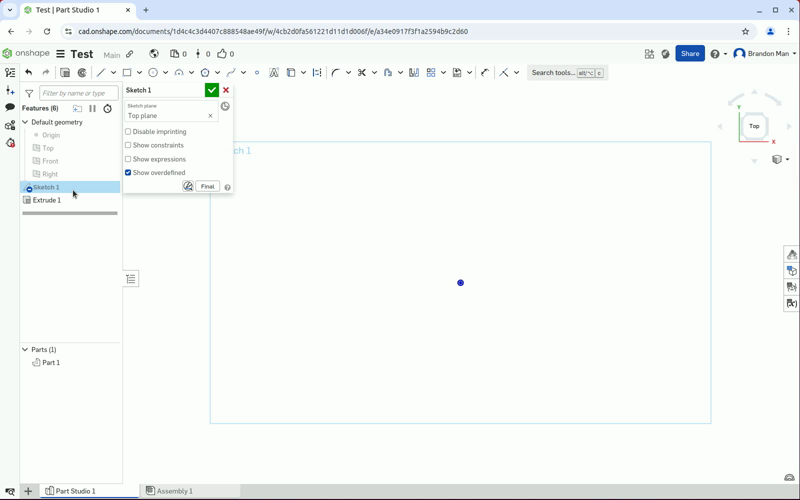
mouse_move(229, 92)
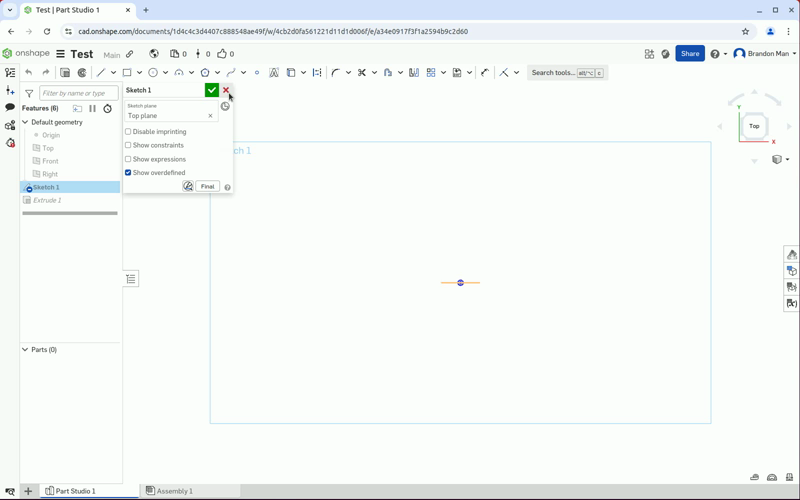
click(229, 92)
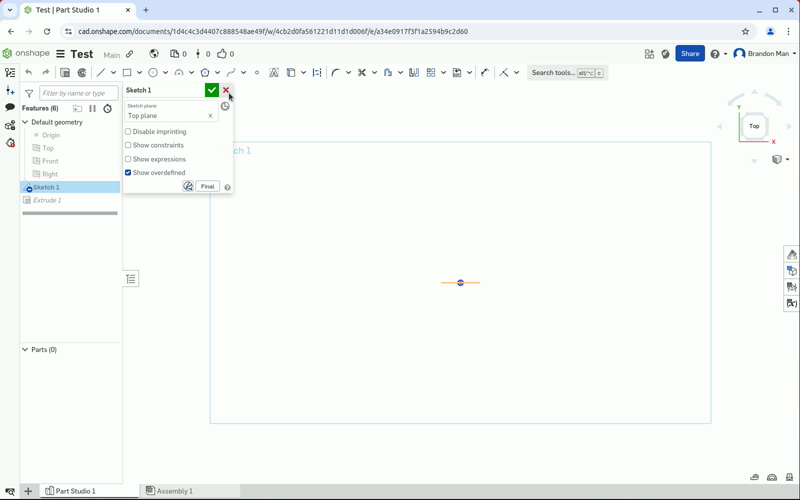
key(shift+s)
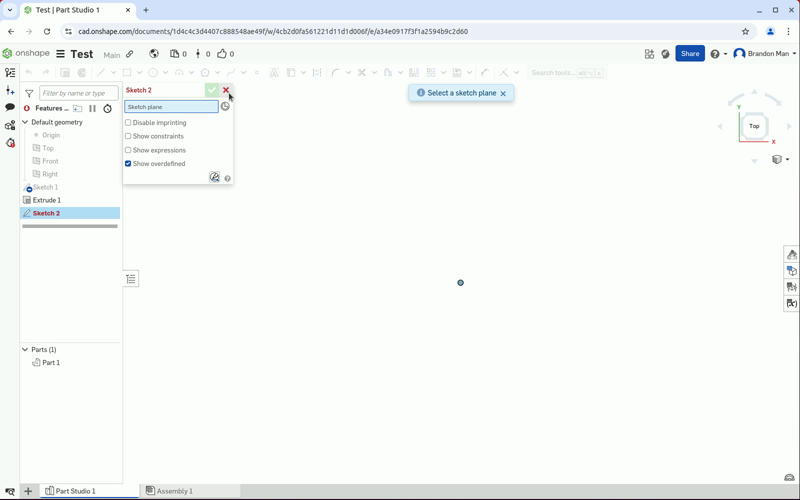
mouse_move(73, 150)
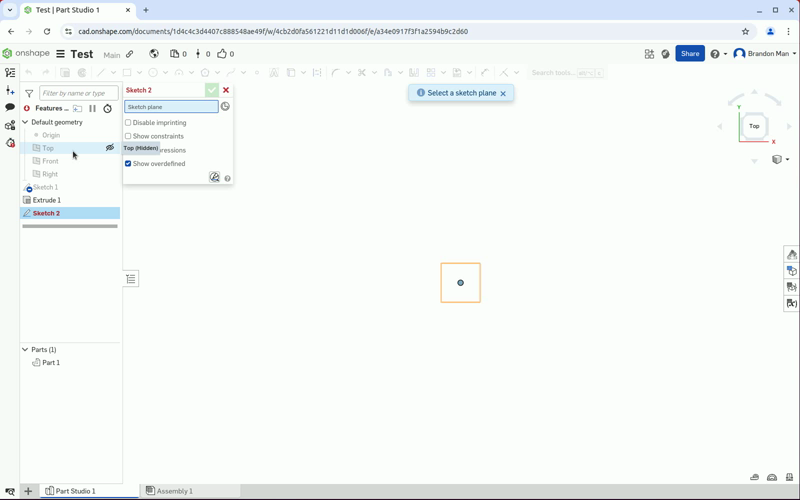
click(73, 150)
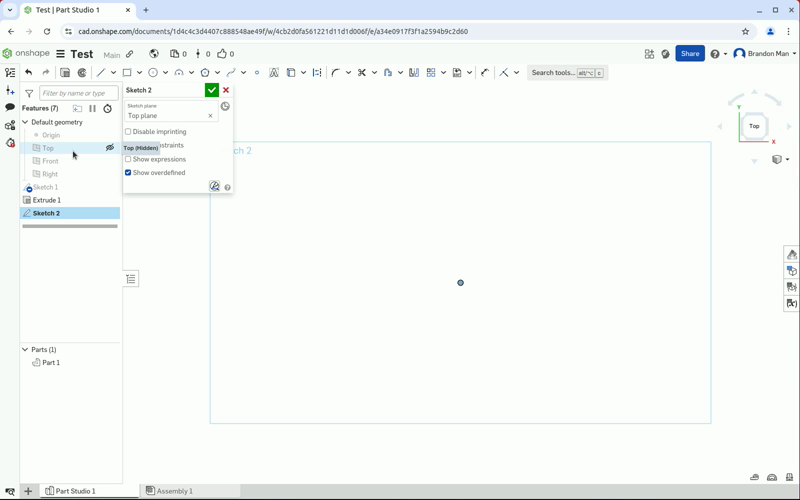
mouse_move(73, 352)
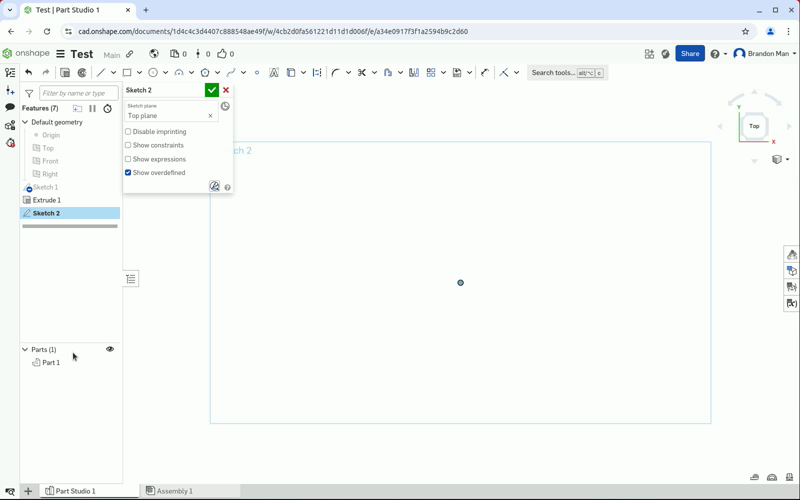
key(y)
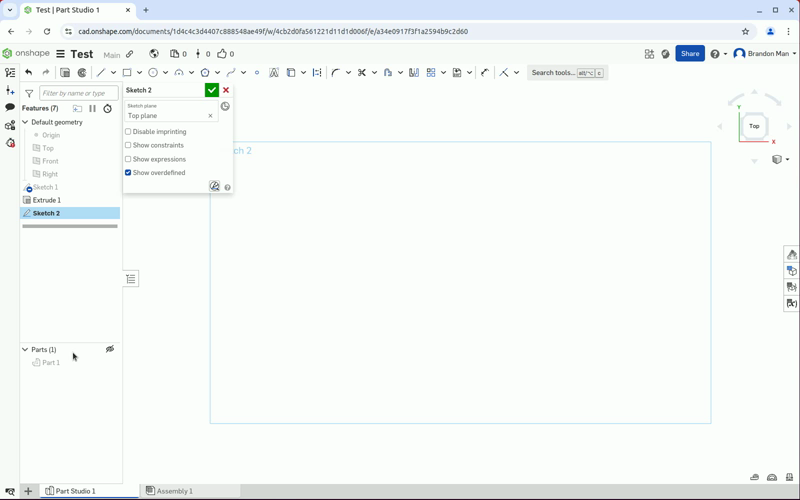
key(c)
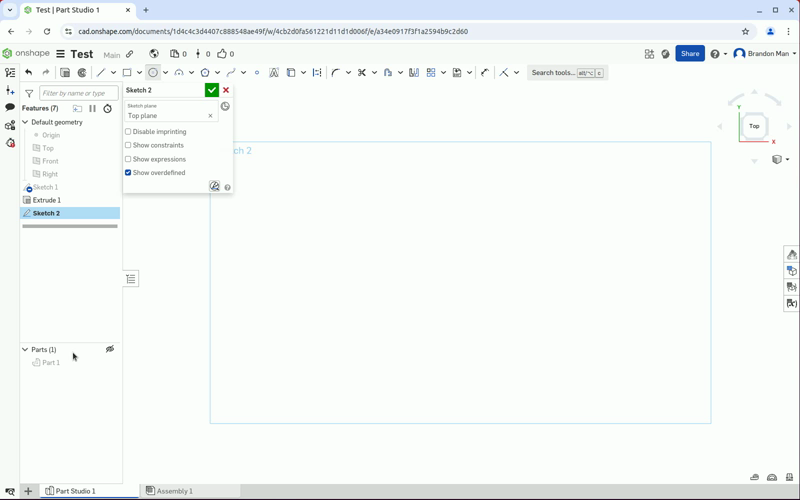
key_down(shift)
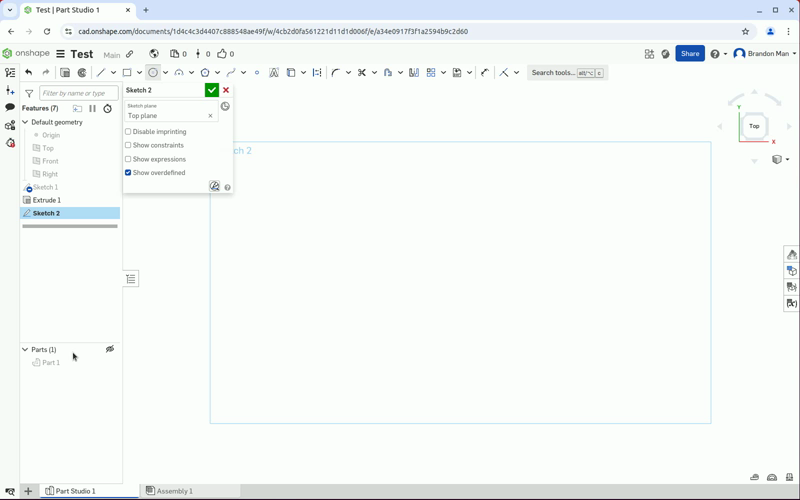
mouse_move(350, 282)
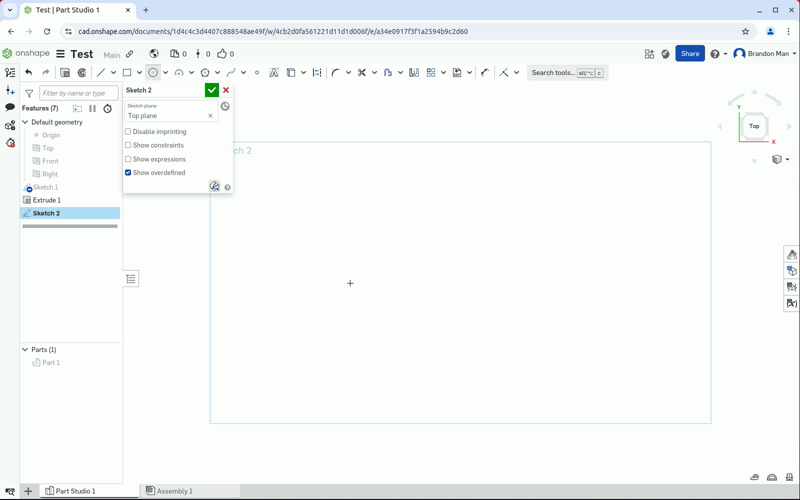
click(350, 282)
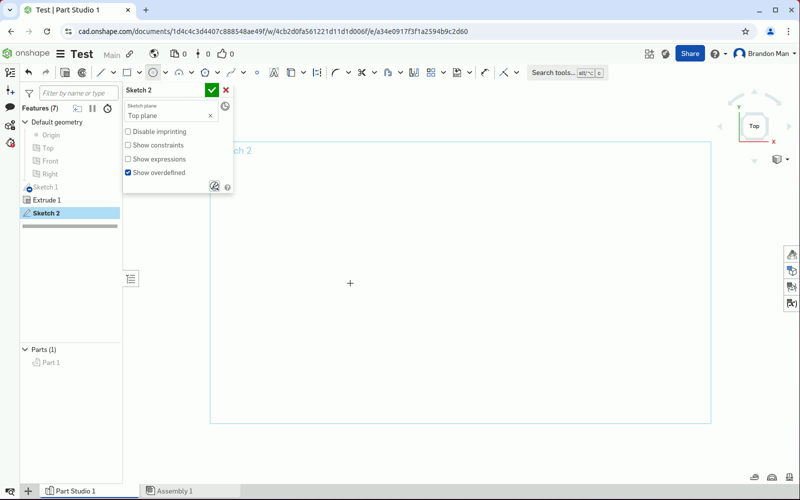
key_up(shift)
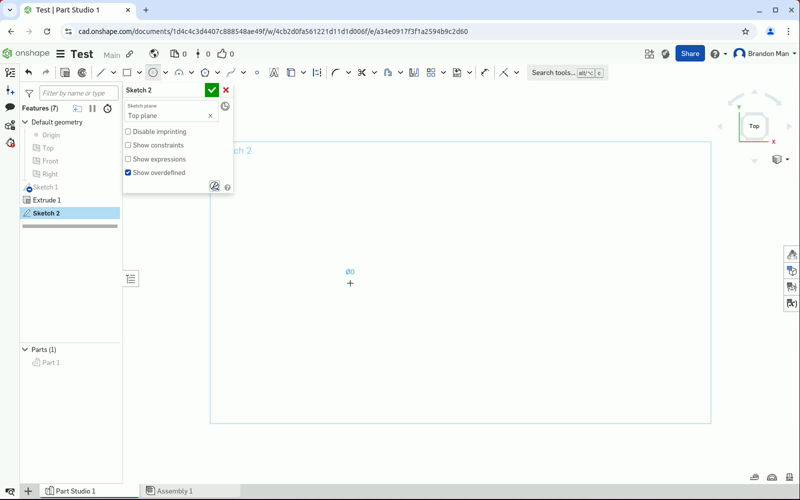
mouse_move(351, 282)
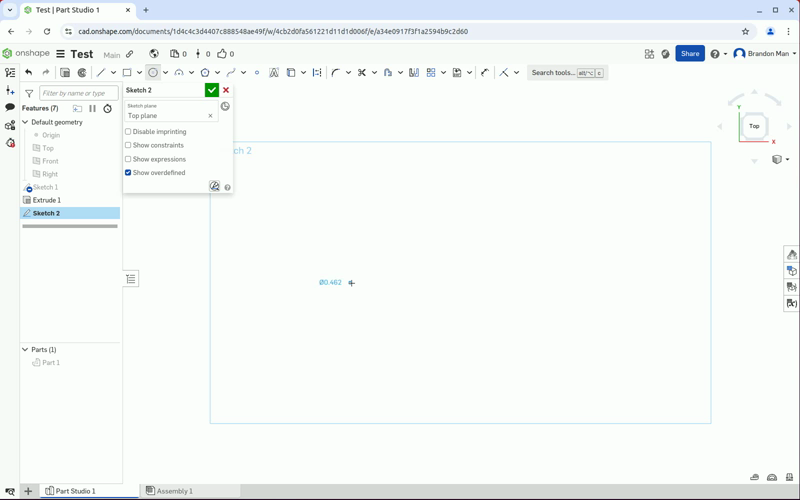
scroll(6)
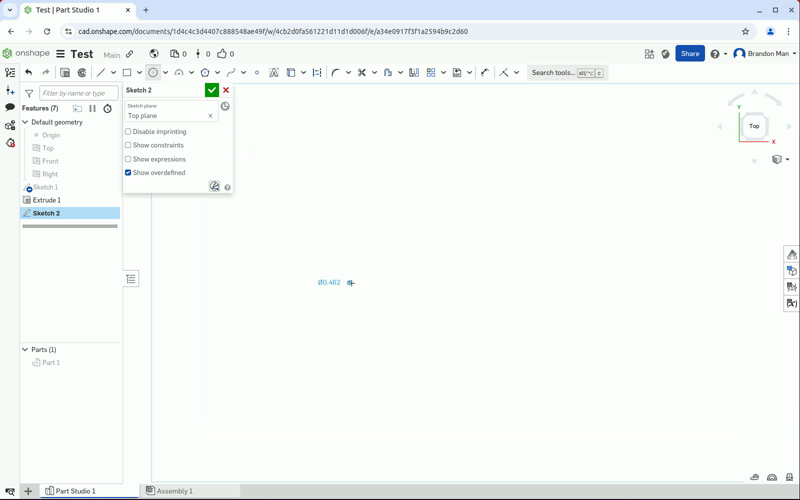
scroll(6)
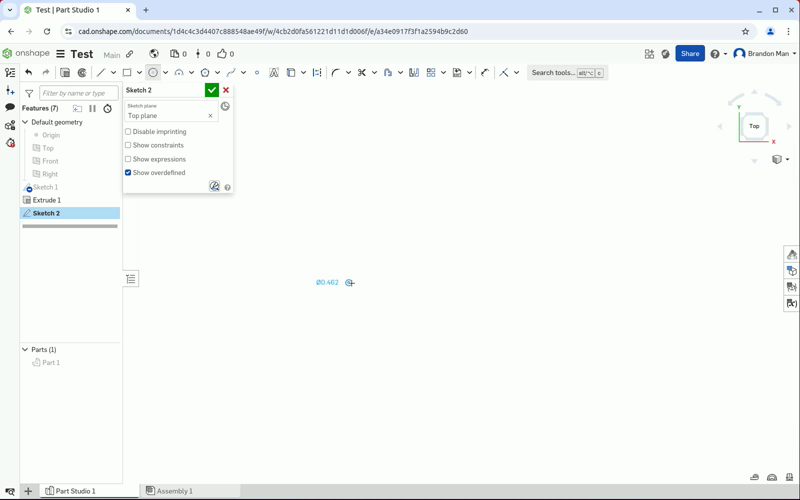
scroll(6)
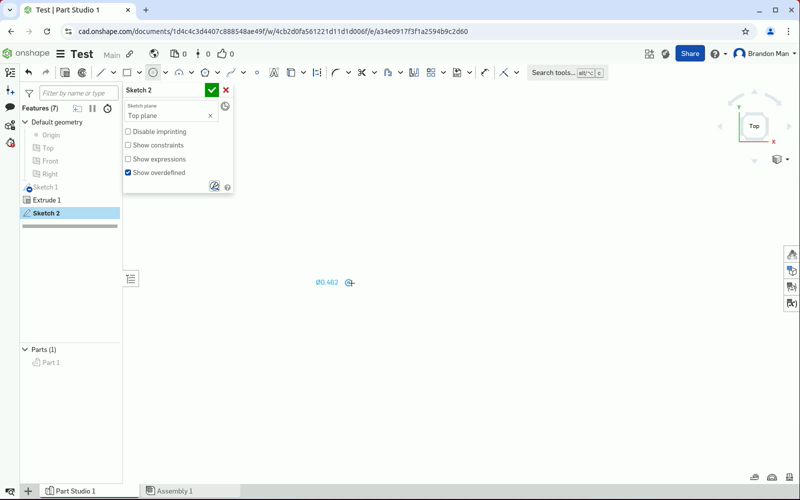
scroll(6)
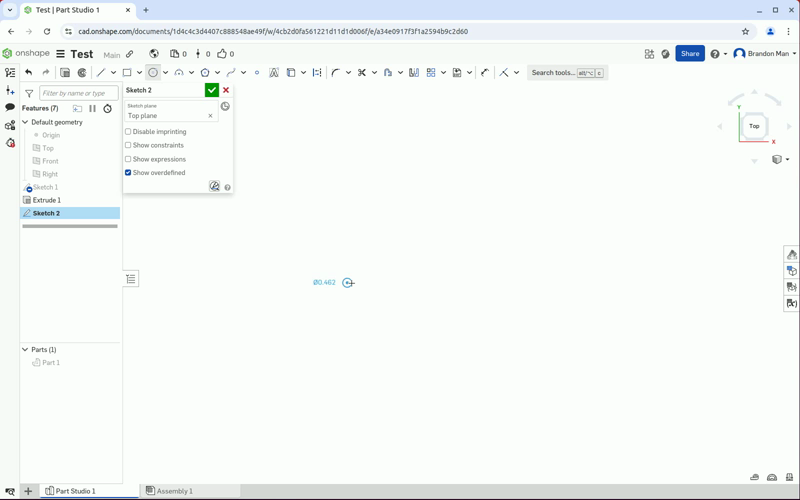
scroll(6)
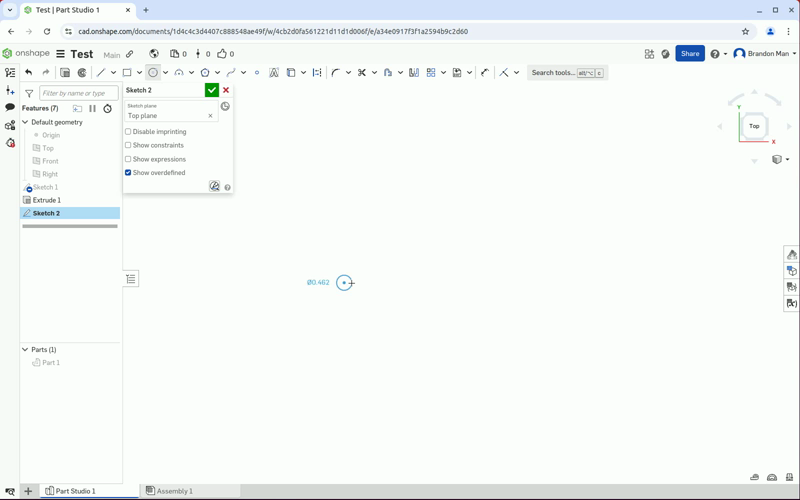
scroll(6)
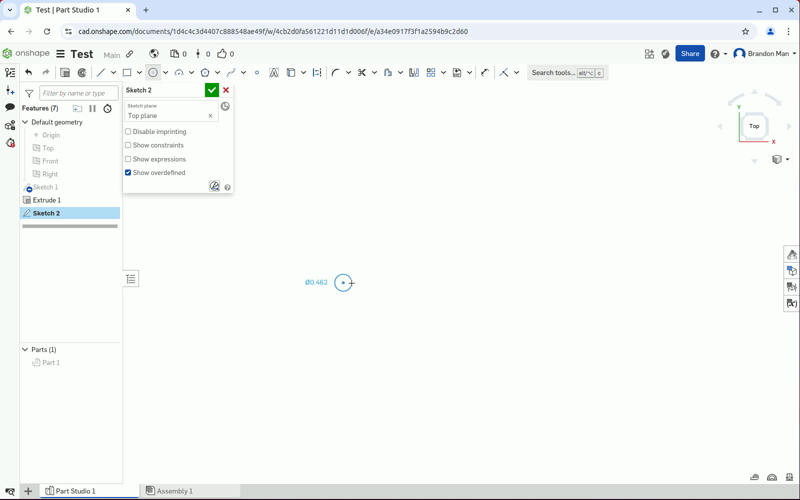
scroll(6)
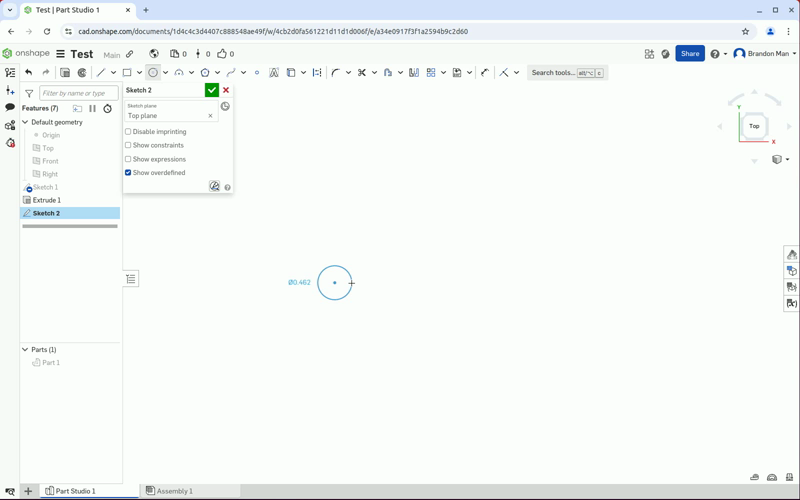
click(351, 282)
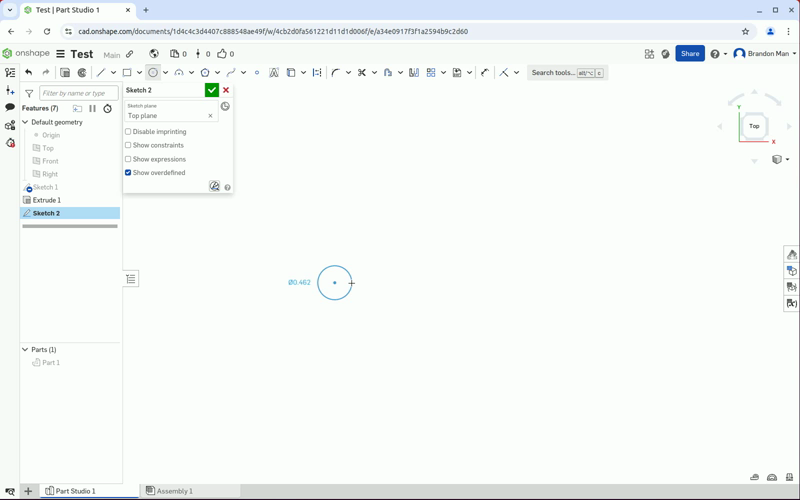
scroll(-6)
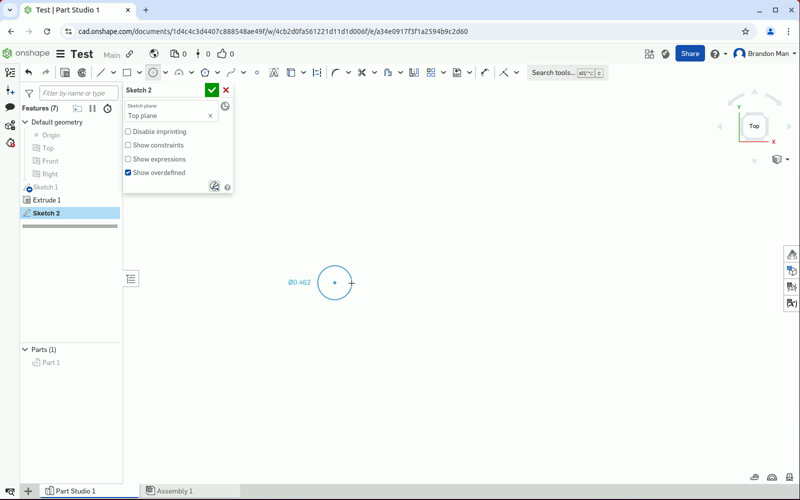
scroll(-6)
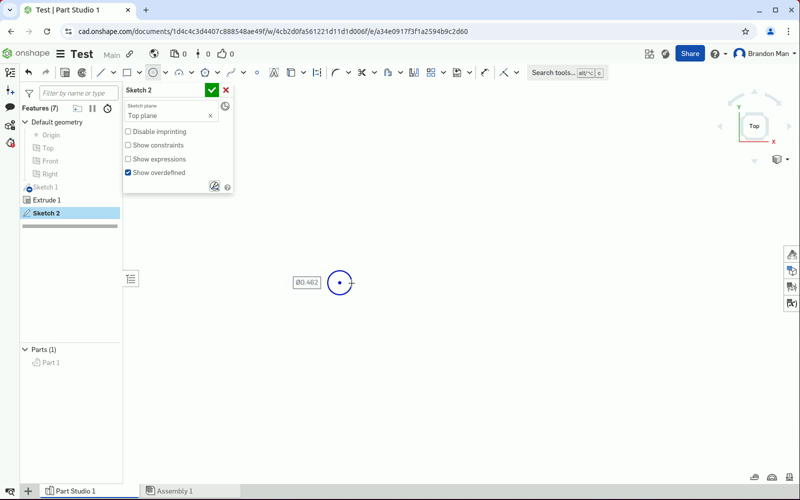
scroll(-6)
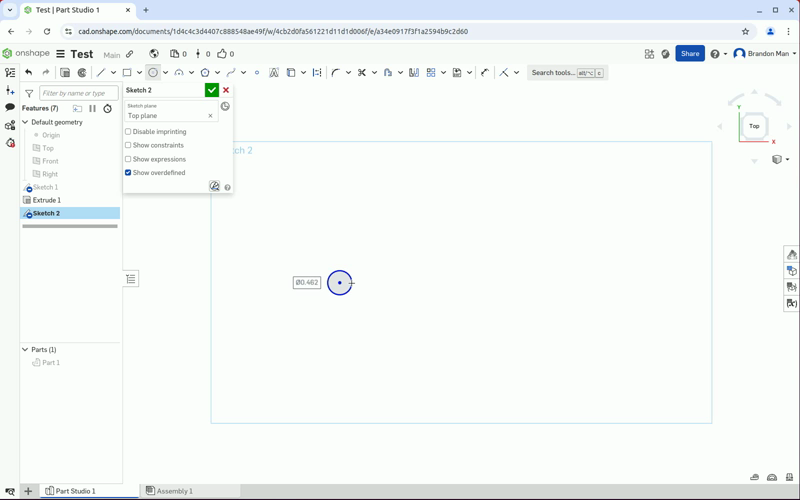
scroll(-6)
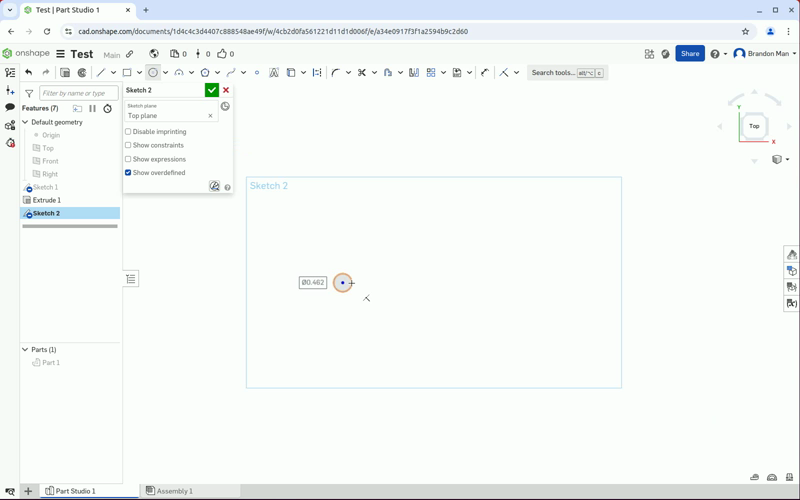
scroll(-6)
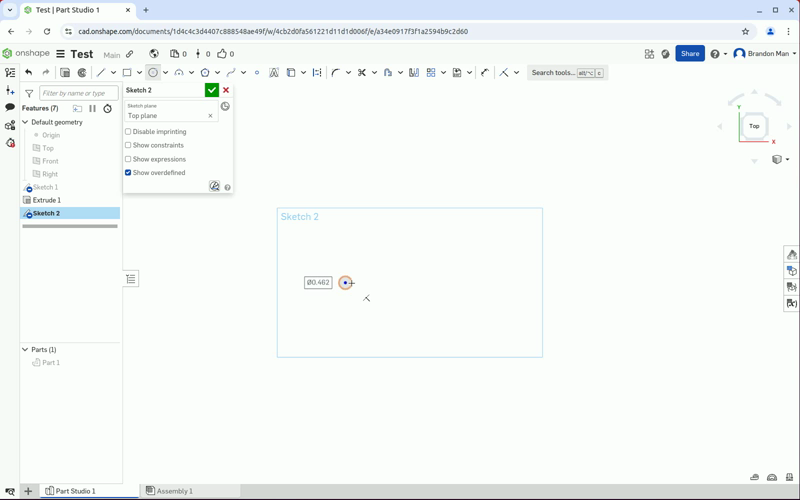
scroll(-6)
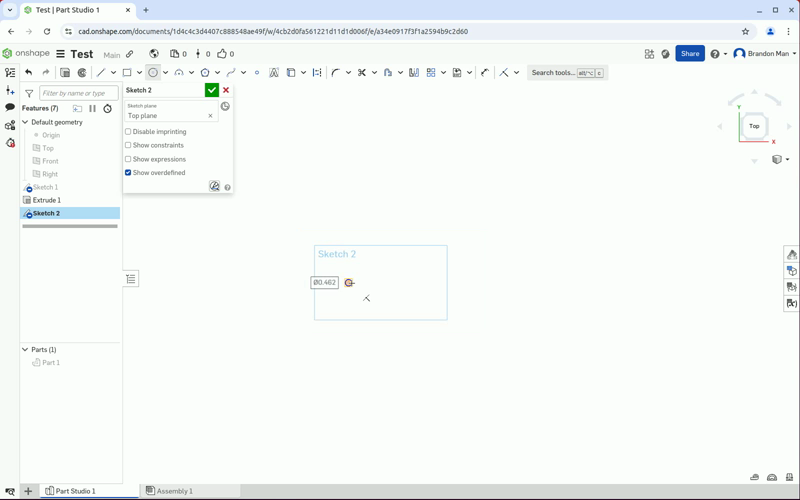
scroll(-6)
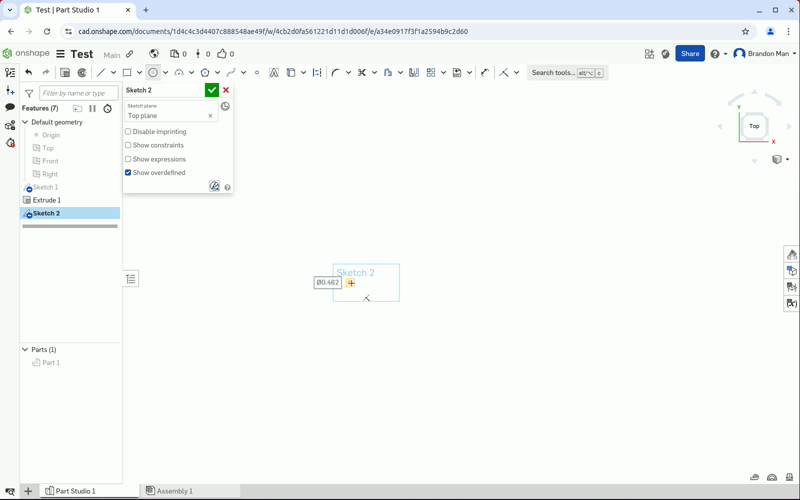
key(esc)
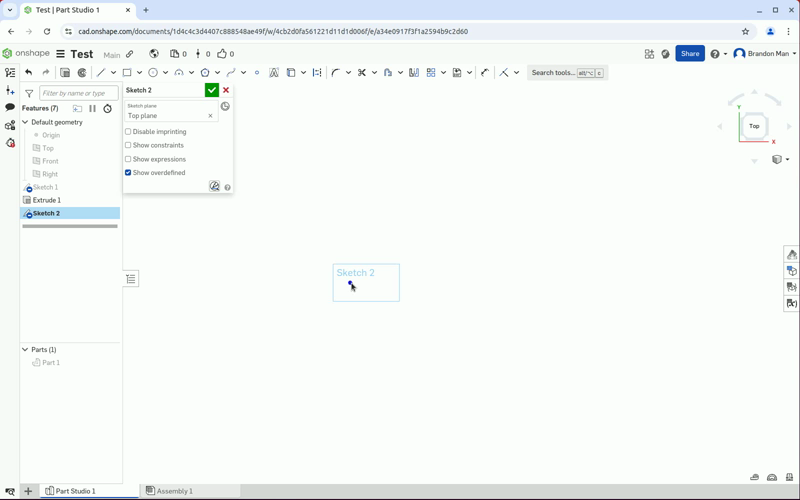
mouse_move(348, 282)
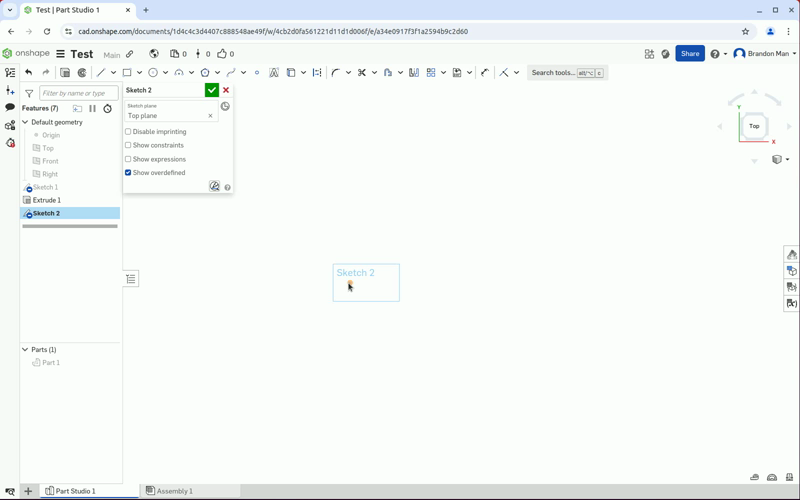
scroll(6)
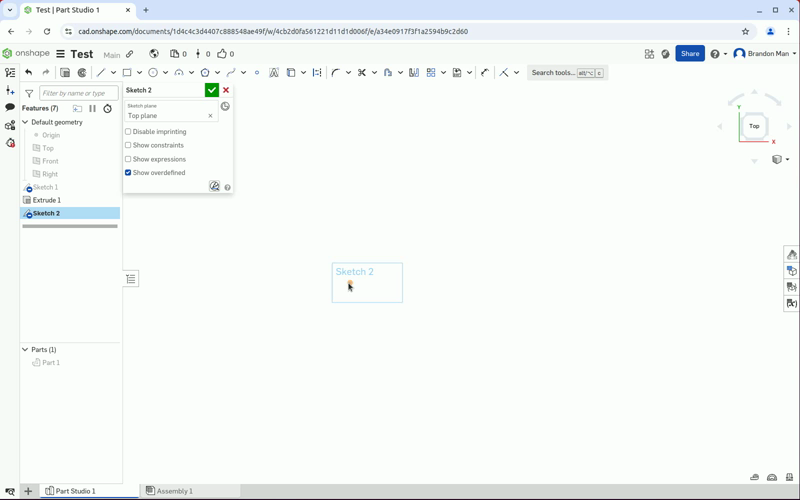
scroll(6)
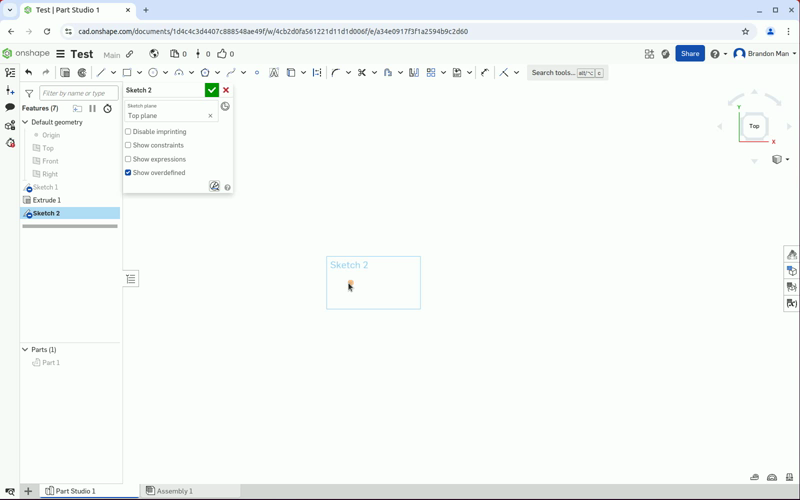
scroll(6)
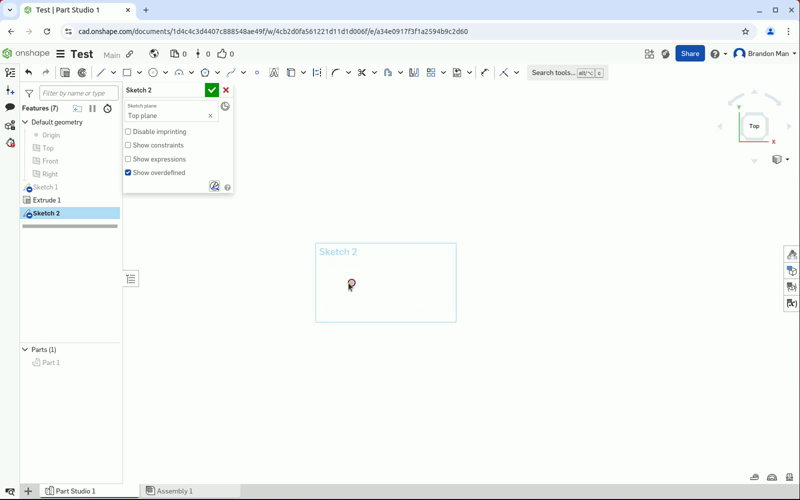
scroll(6)
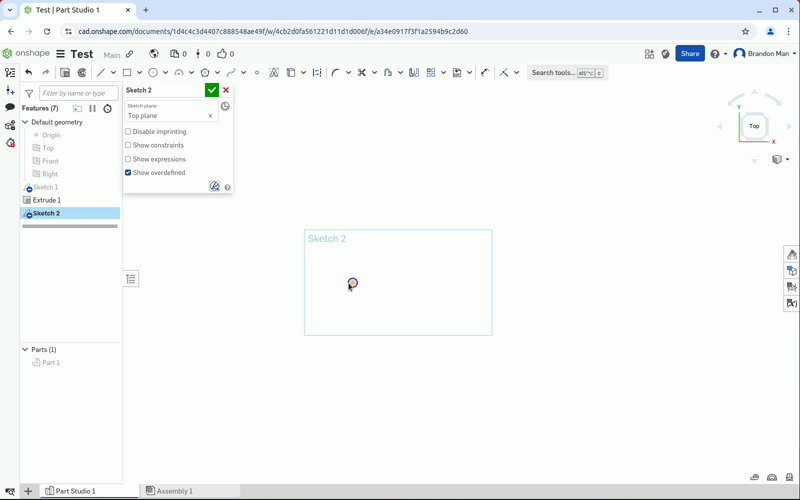
scroll(6)
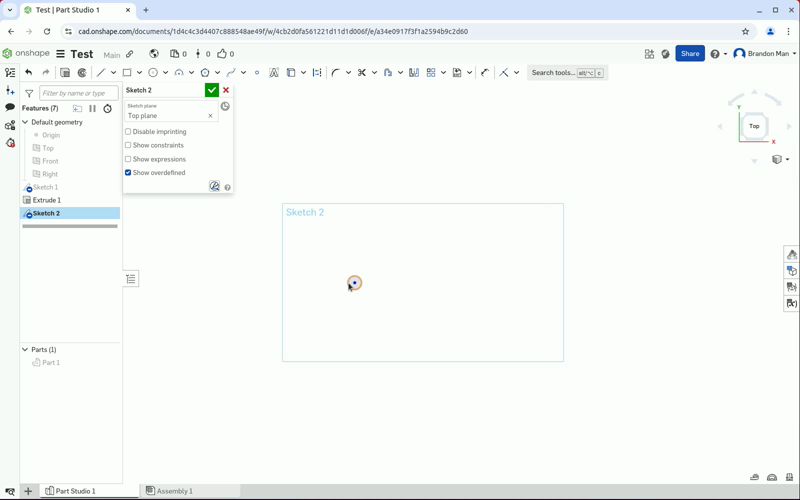
scroll(6)
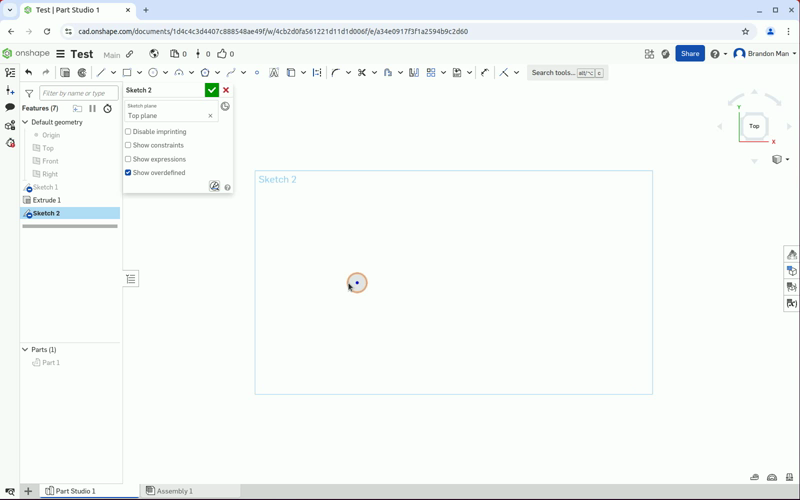
scroll(6)
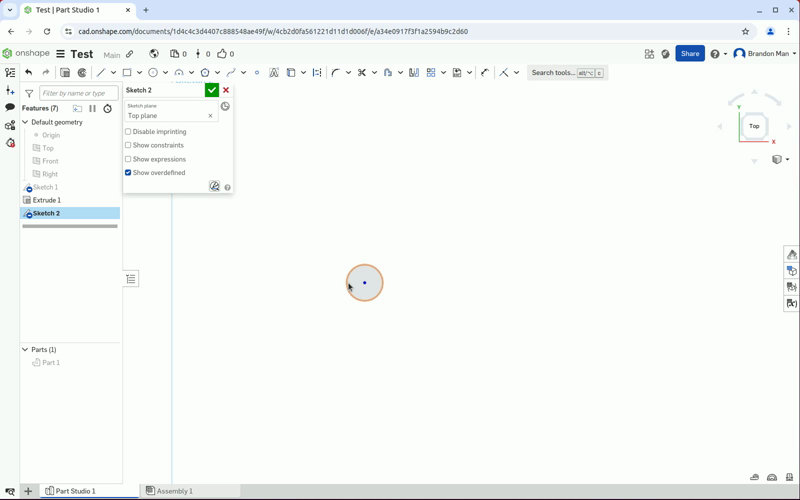
click(348, 282)
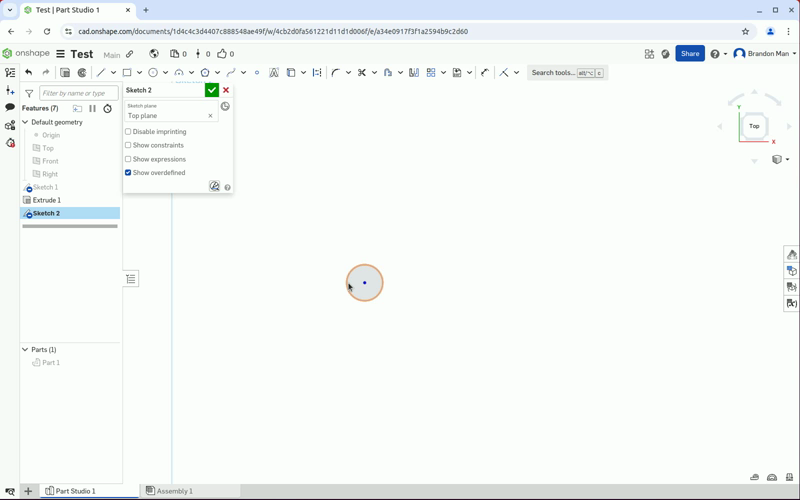
scroll(-6)
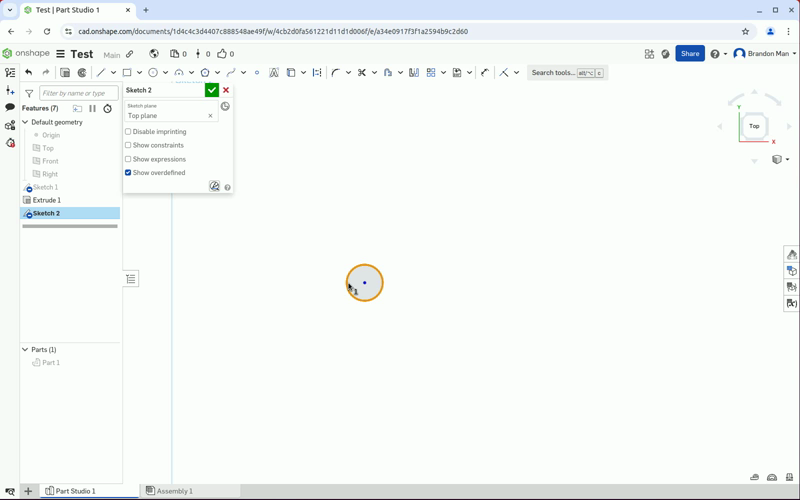
scroll(-6)
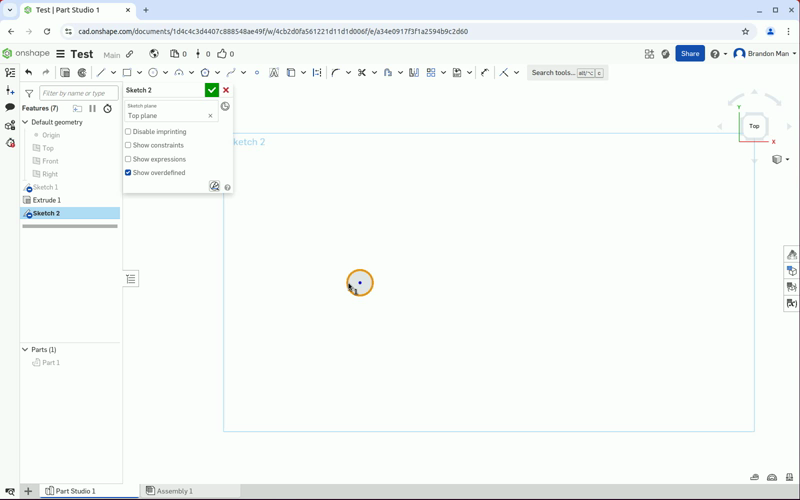
scroll(-6)
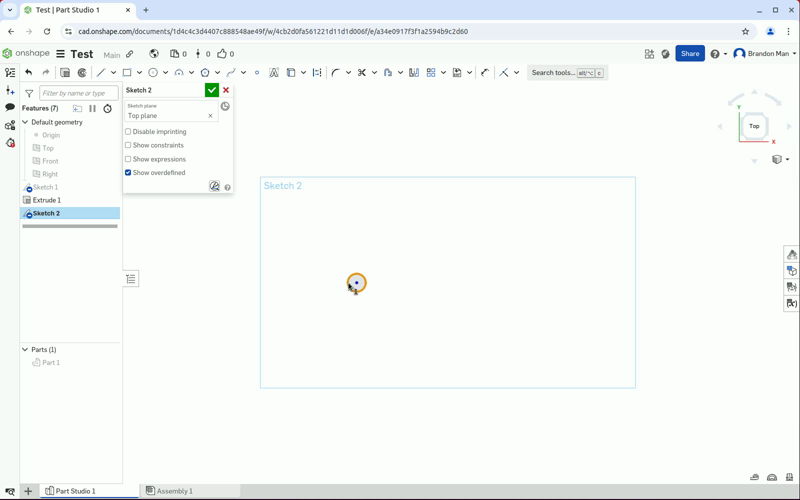
scroll(-6)
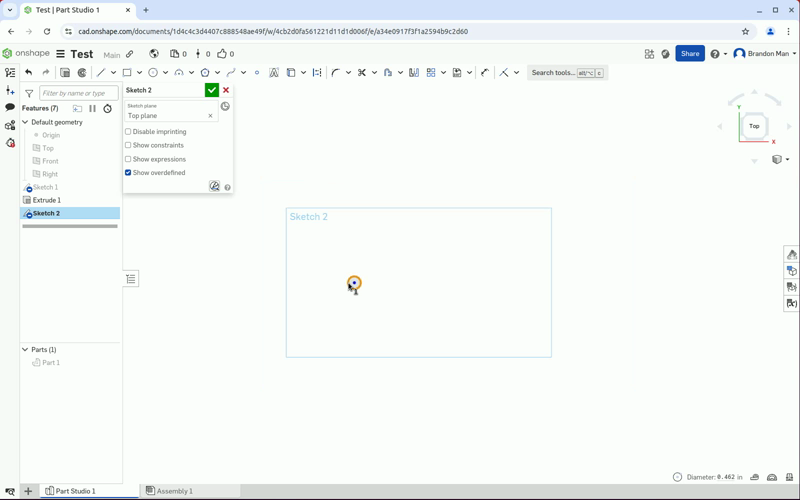
scroll(-6)
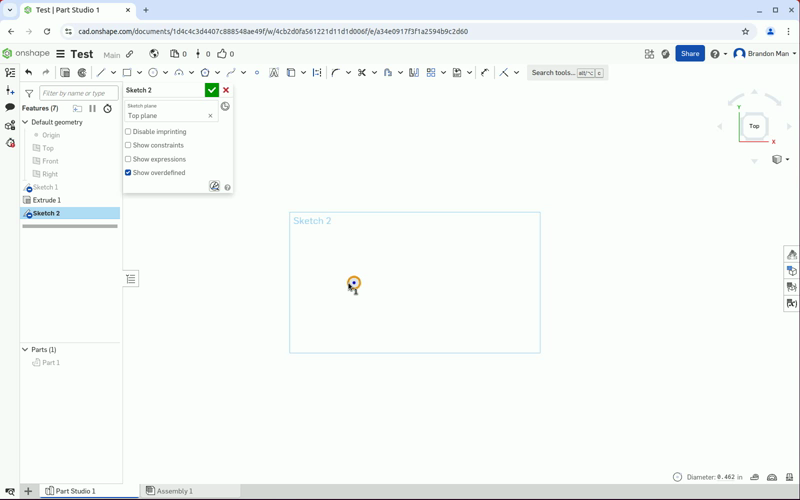
scroll(-6)
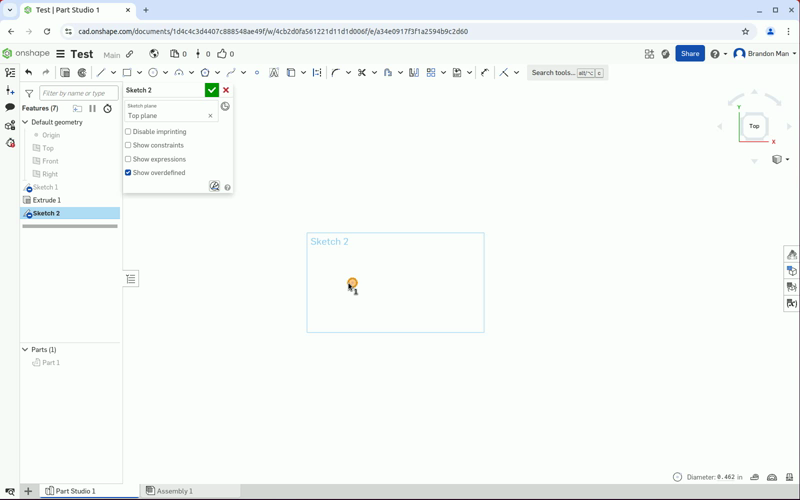
scroll(-6)
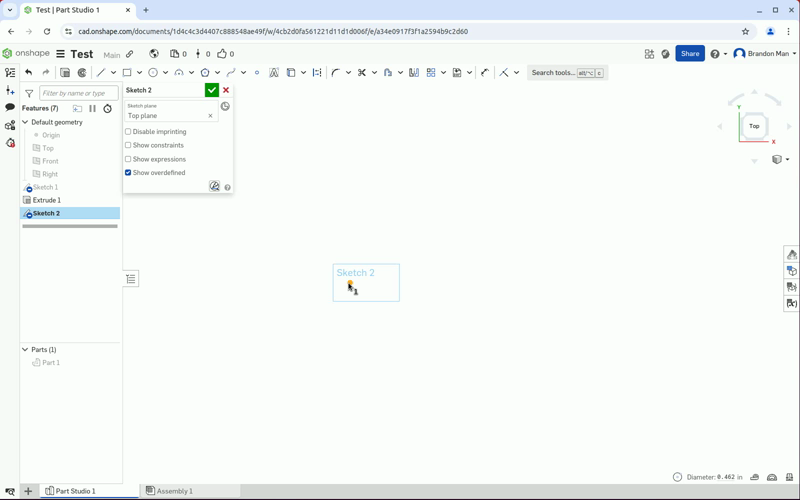
mouse_move(73, 352)
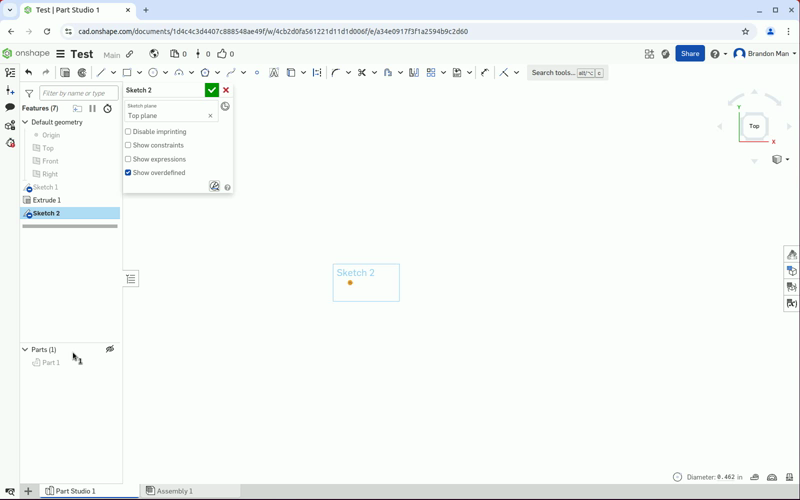
key(shift+y)
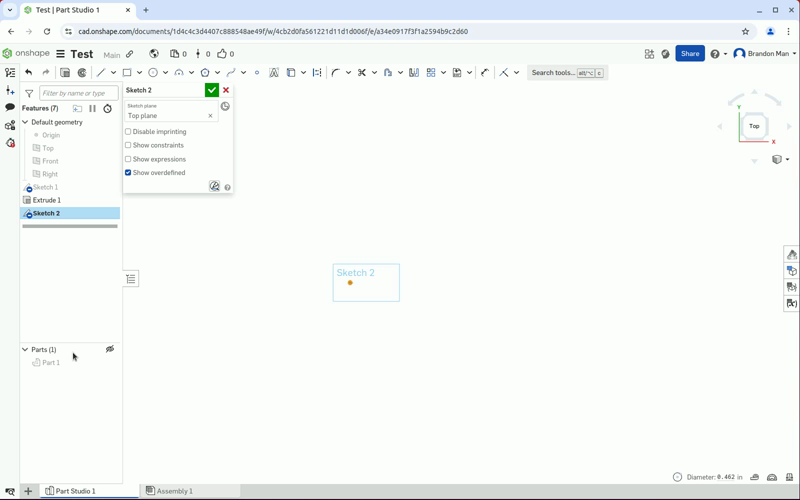
key(shift+e)
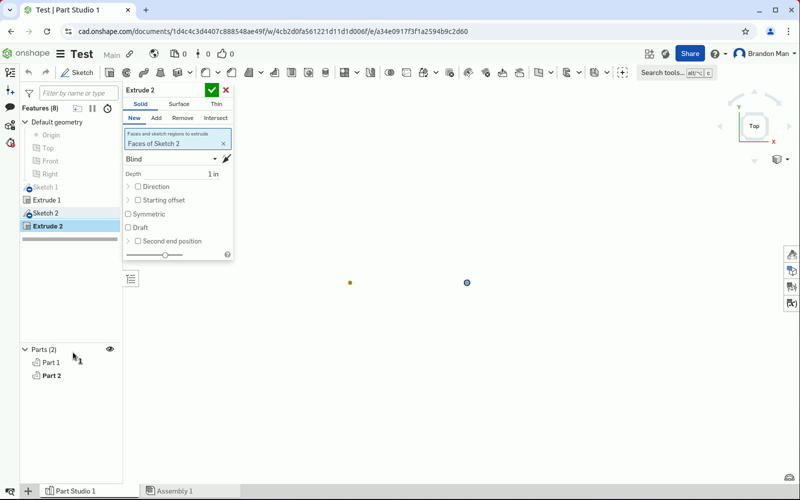
mouse_move(143, 106)
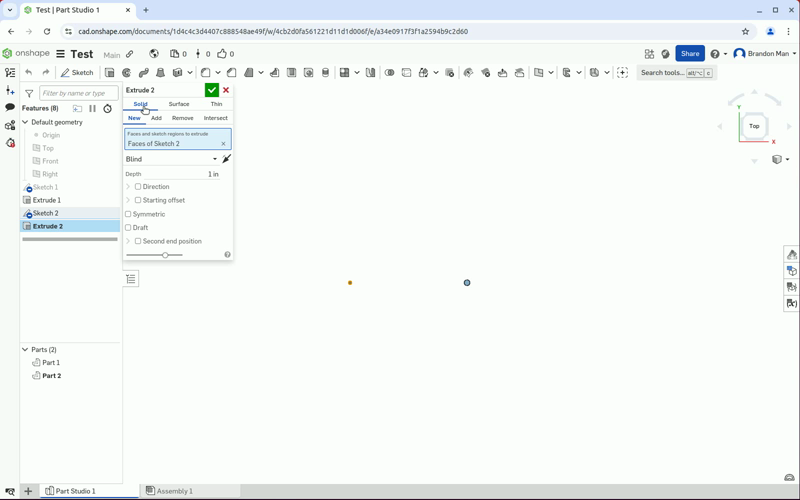
click(143, 106)
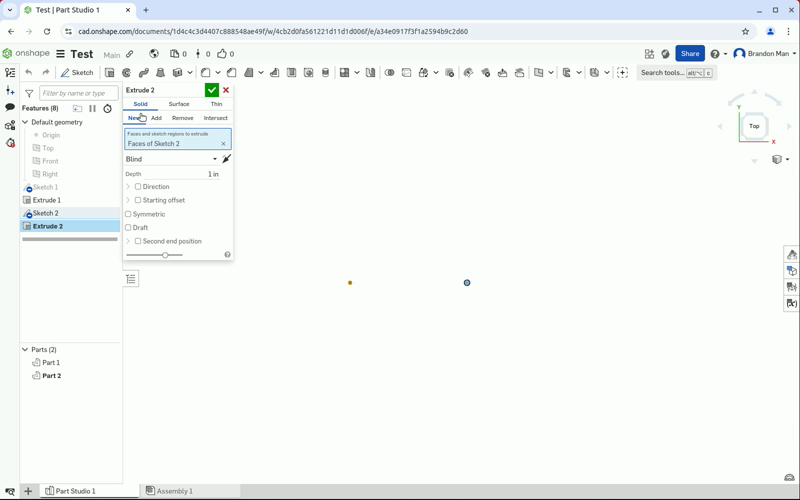
mouse_move(137, 120)
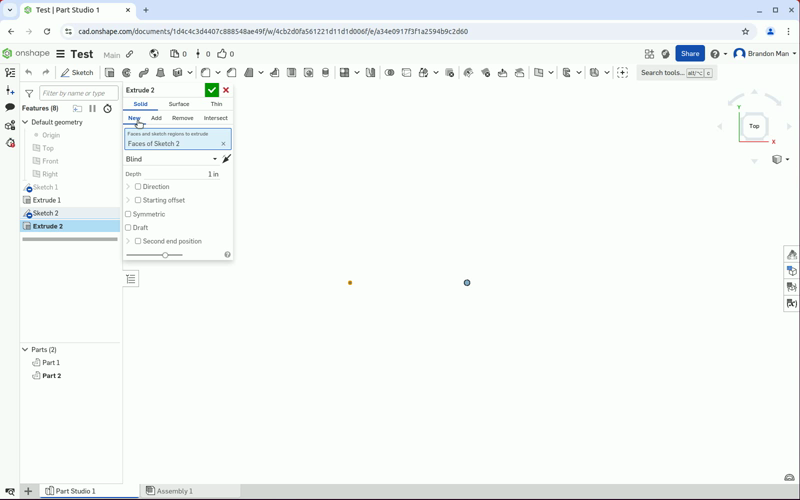
click(137, 120)
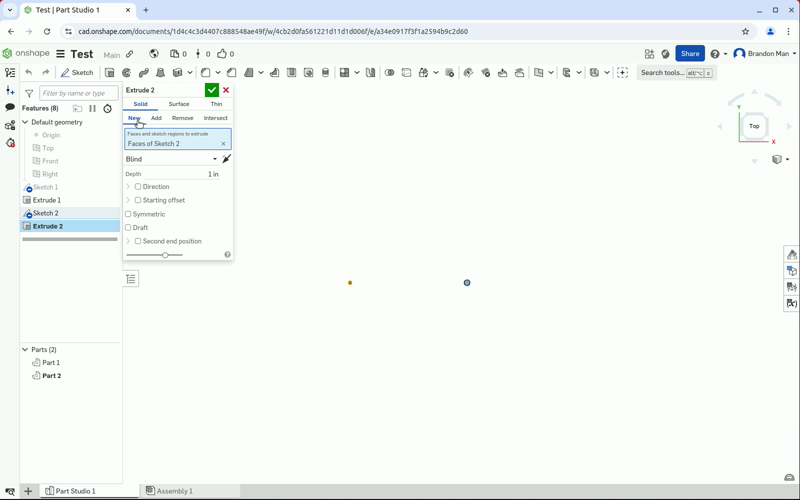
key(tab, 4)
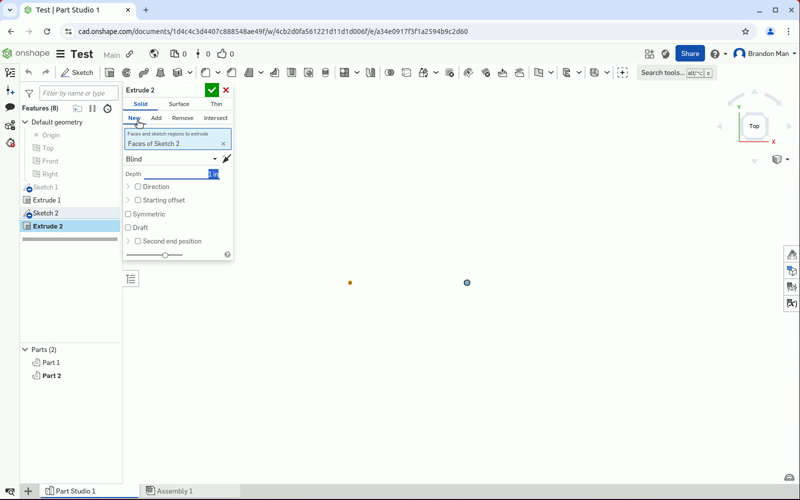
text(-19.979)
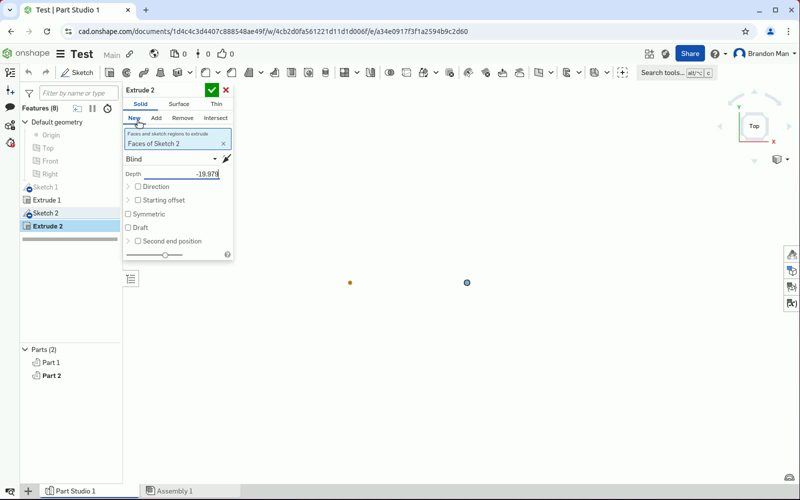
key(enter)
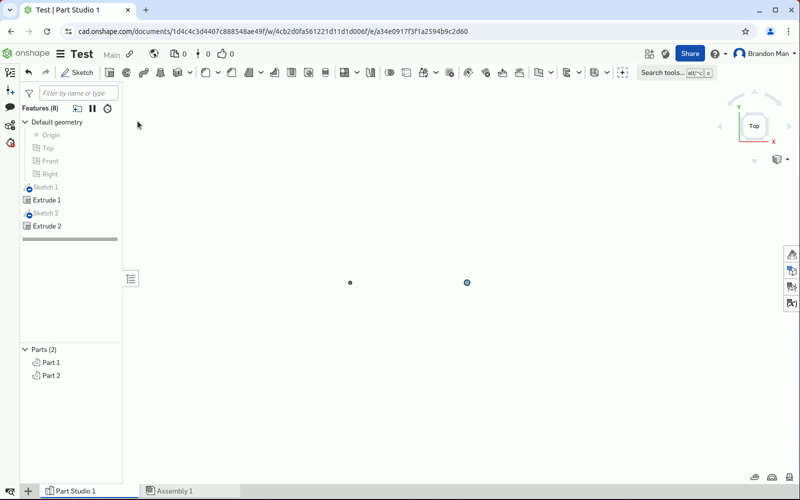
key(shift+h)
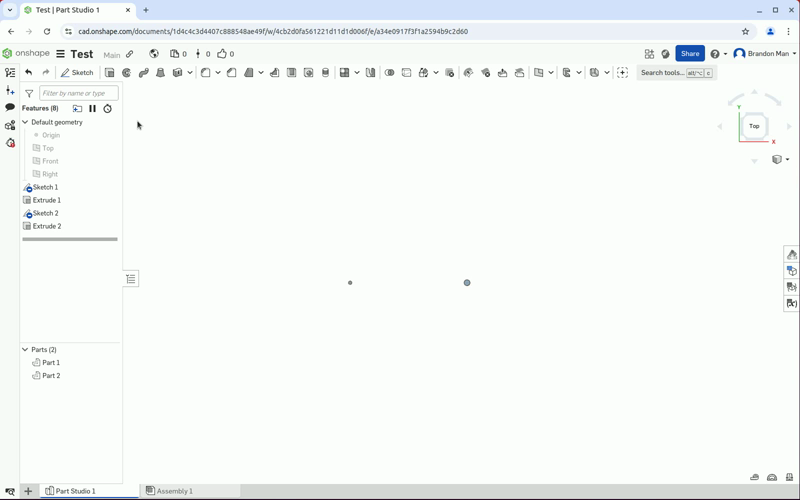
key(shift+h)
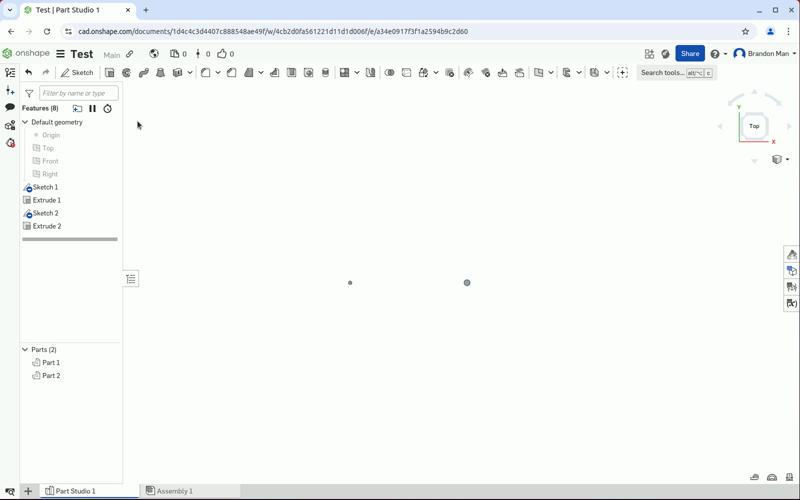
key(shift+7)
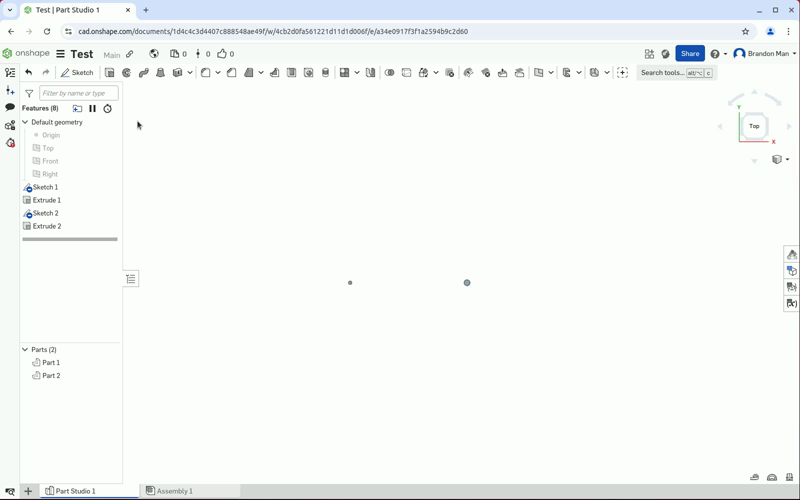
key(up, 3)
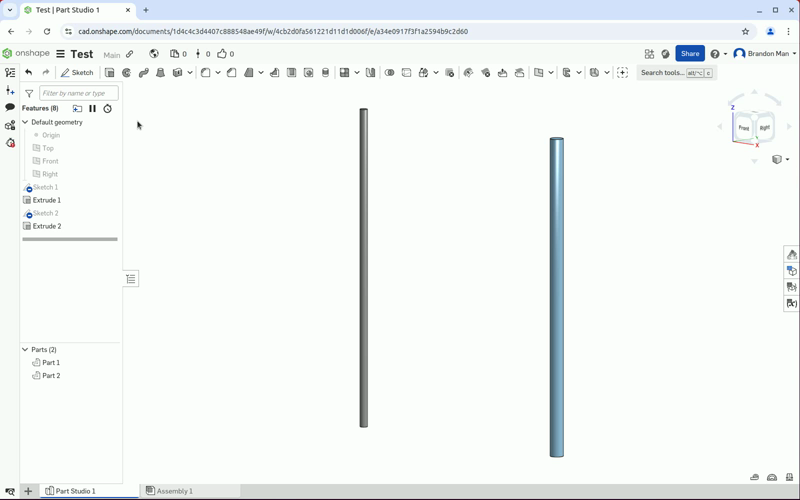
key(left, 3)
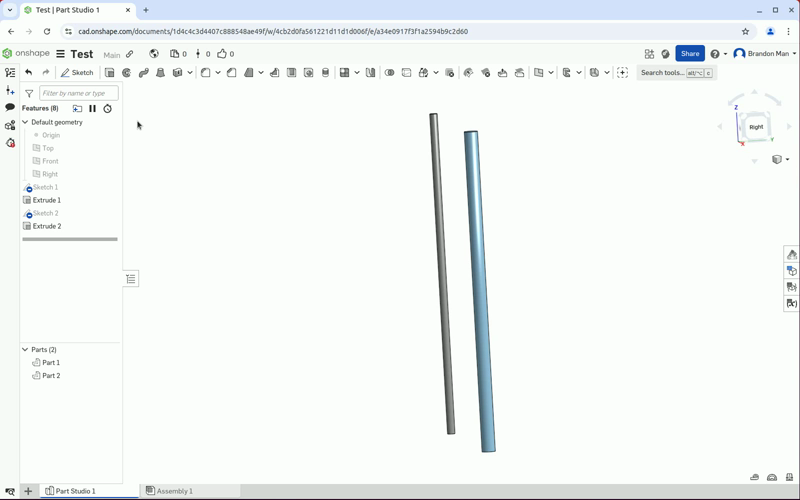
key(right, 3)
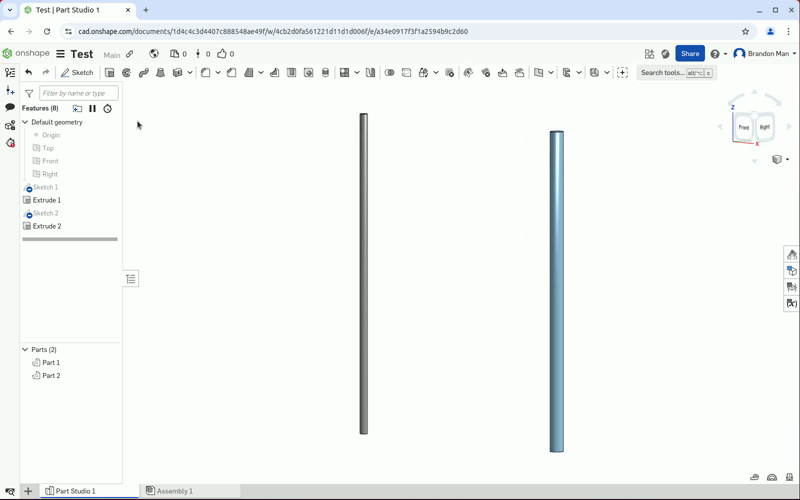
key(down, 3)
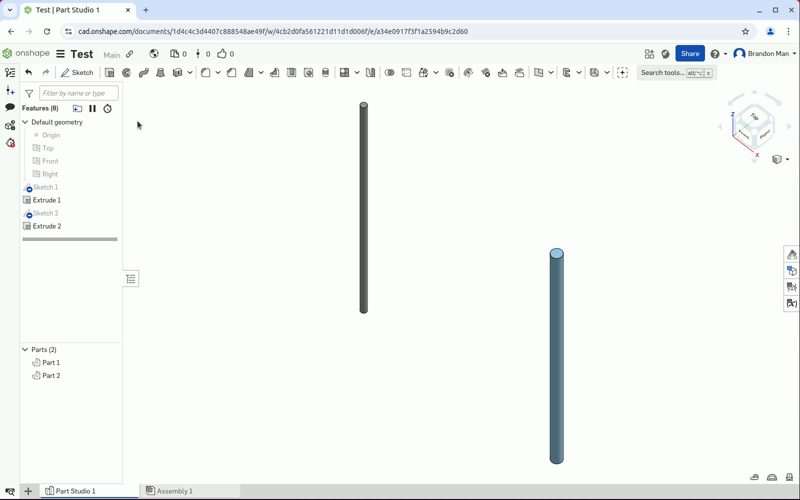
mouse_move(73, 189)
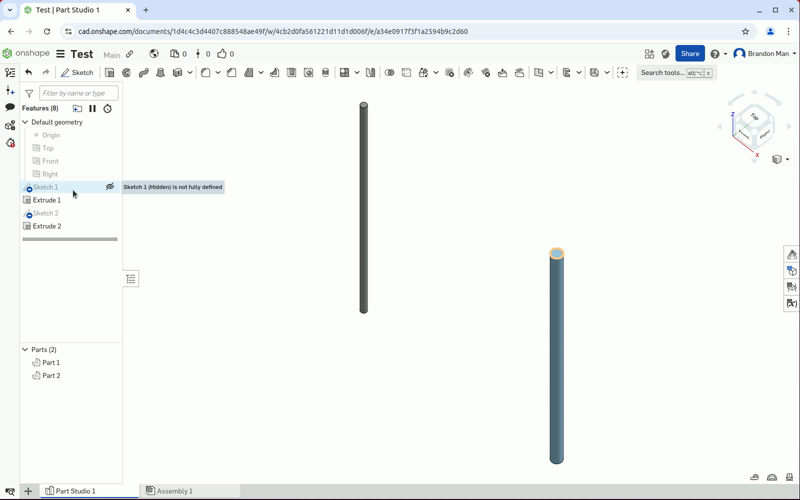
click(73, 189)